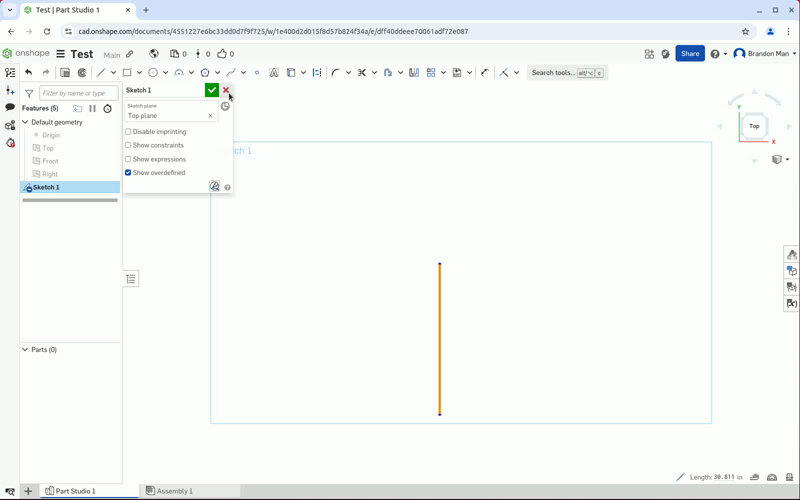
key(shift+h)
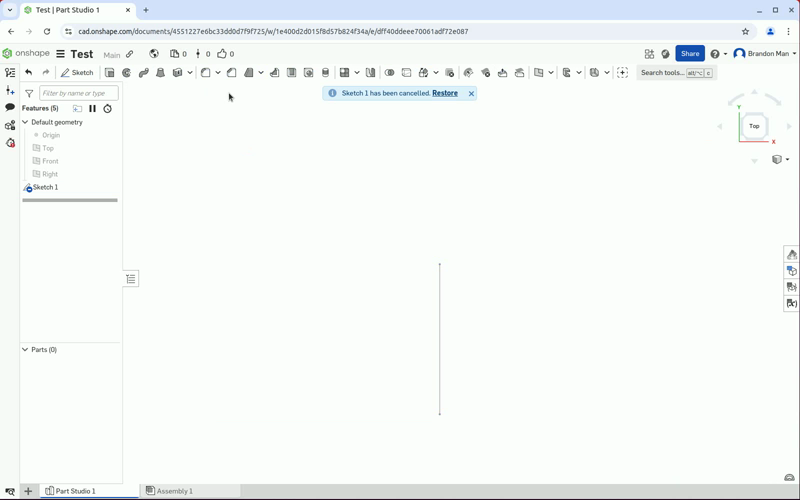
key(shift+s)
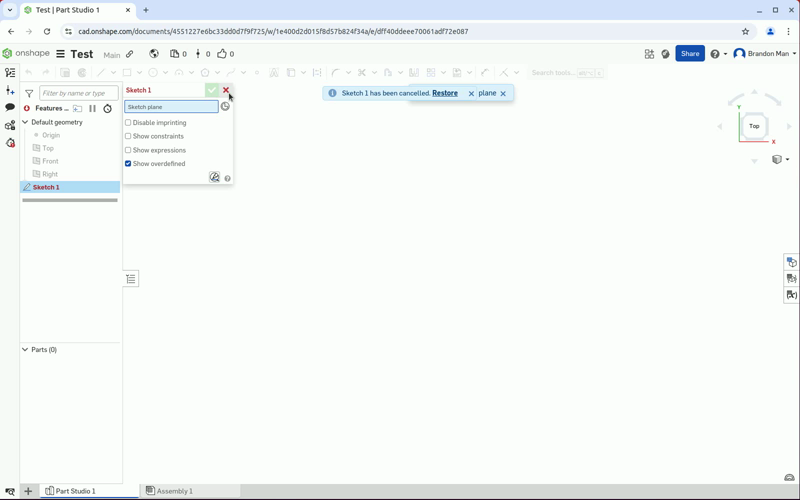
mouse_move(73, 150)
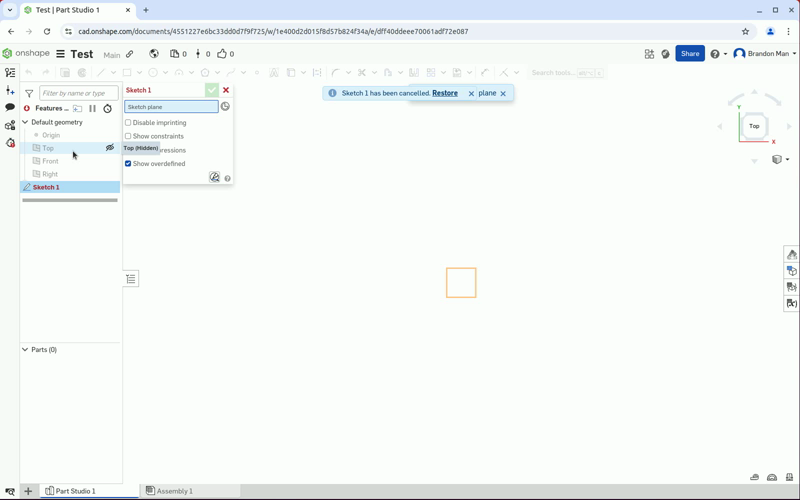
click(73, 150)
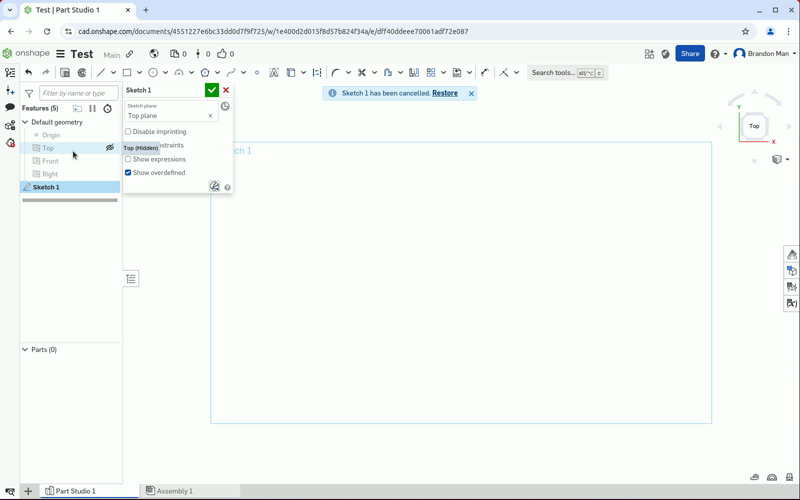
mouse_move(73, 352)
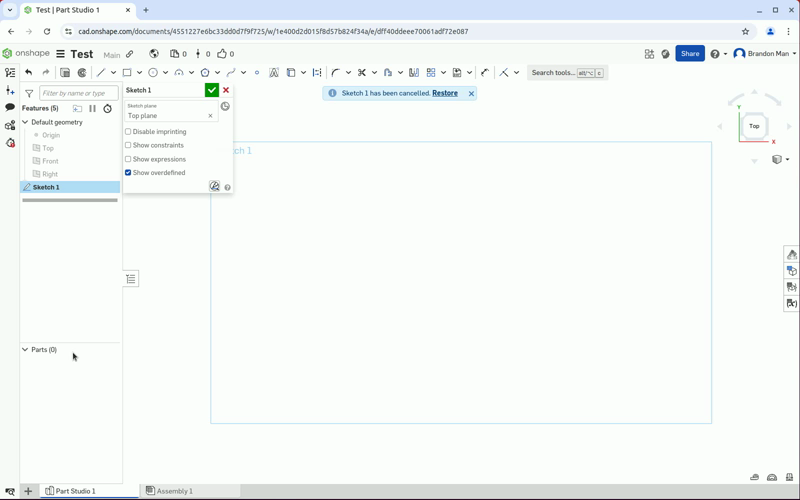
key(y)
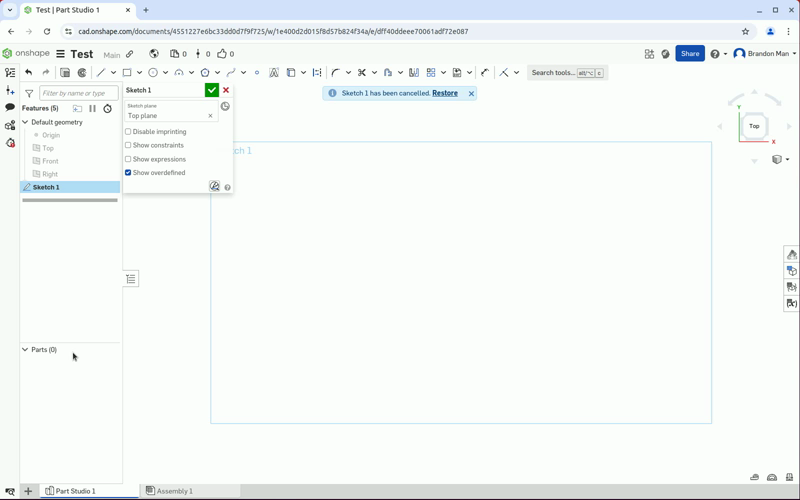
key(l)
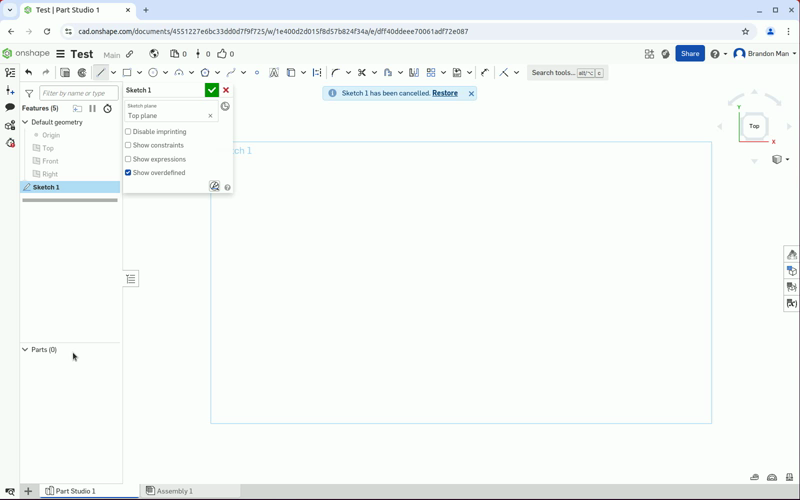
key_down(shift)
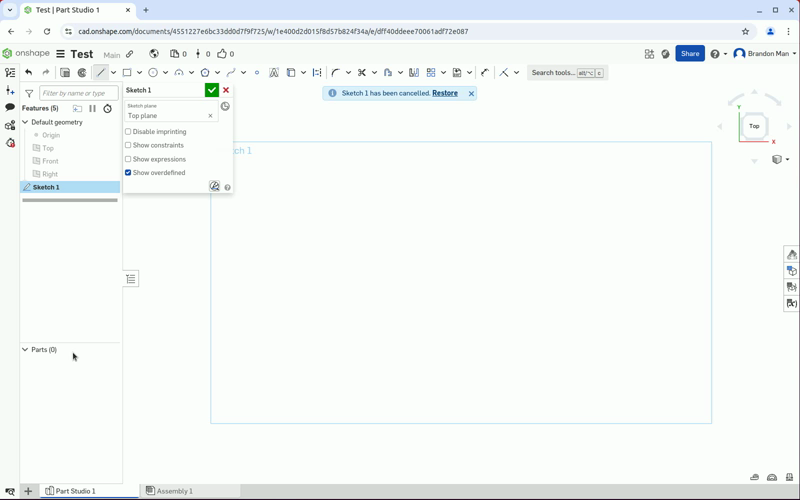
mouse_move(404, 339)
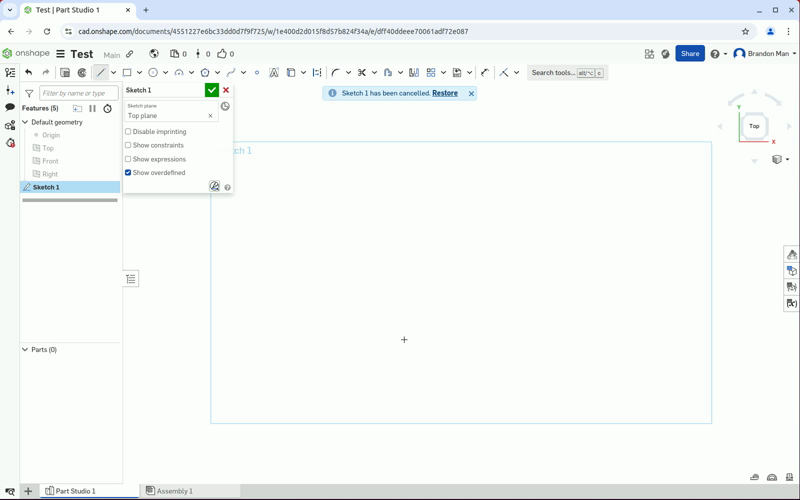
click(404, 339)
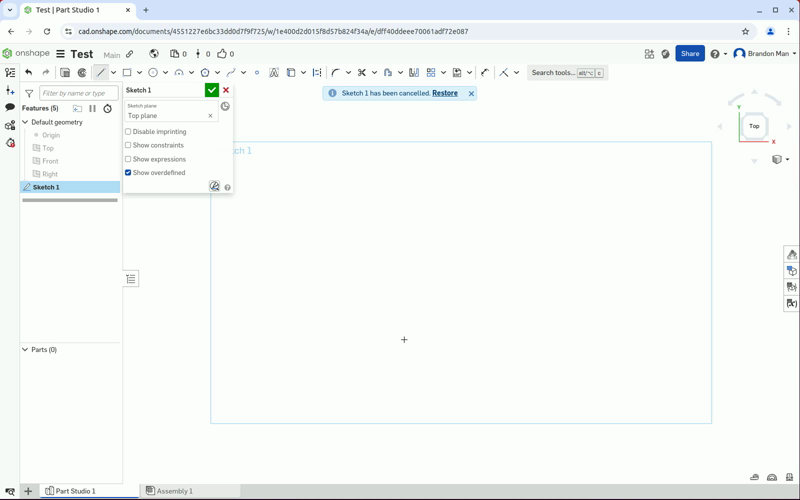
key_up(shift)
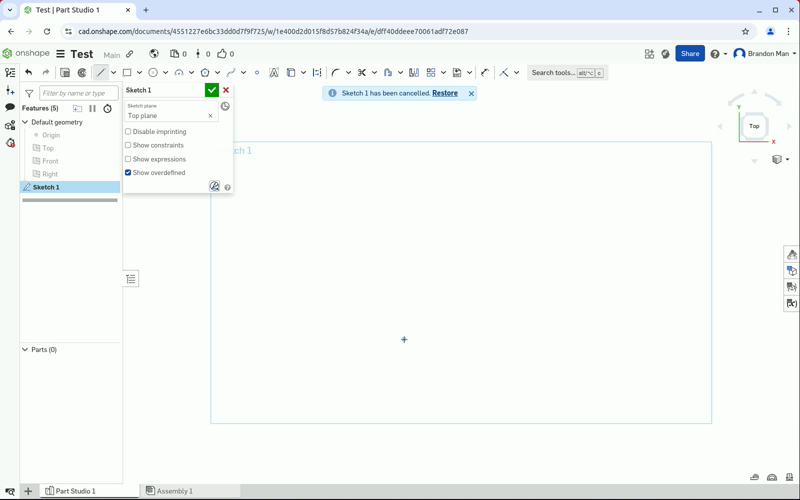
key_down(shift)
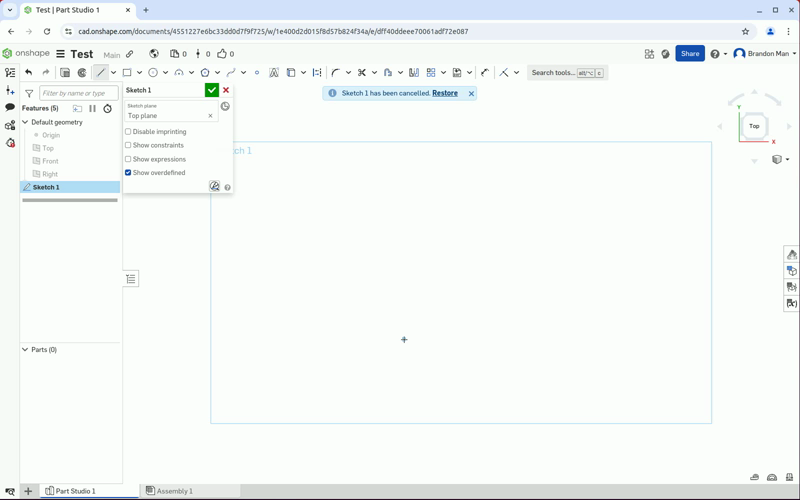
mouse_move(516, 339)
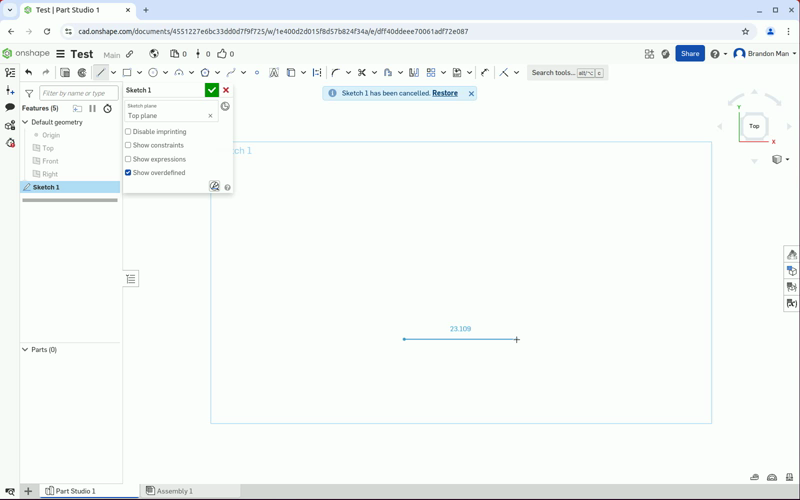
click(516, 339)
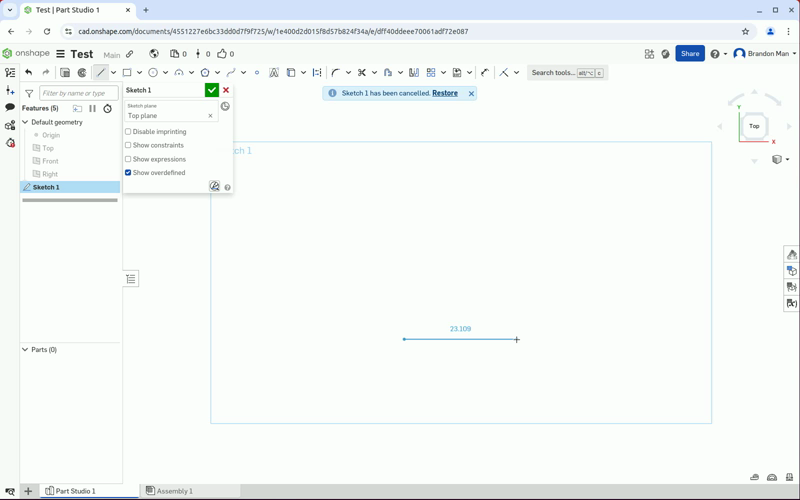
key_up(shift)
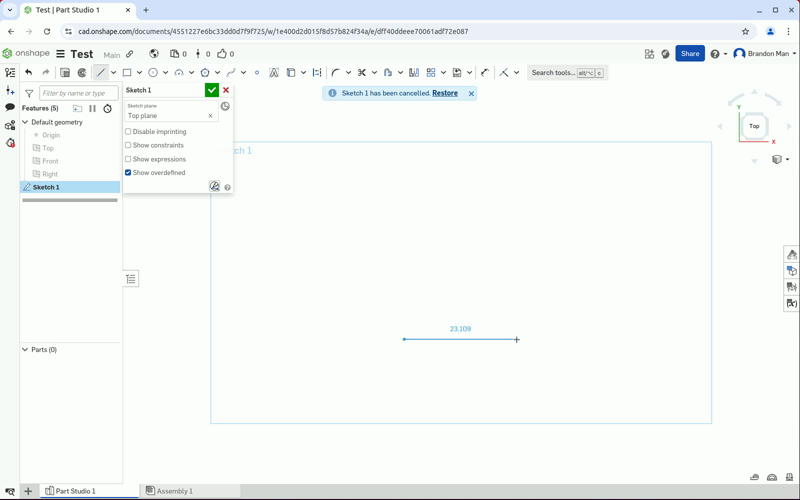
key_down(shift)
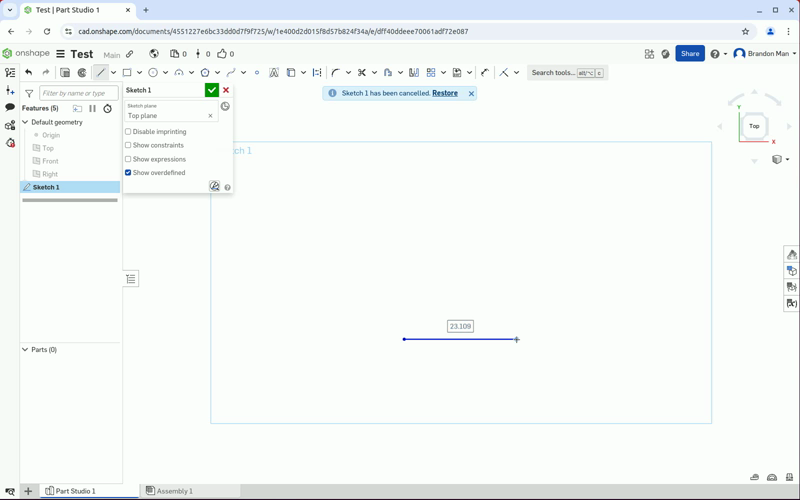
mouse_move(516, 226)
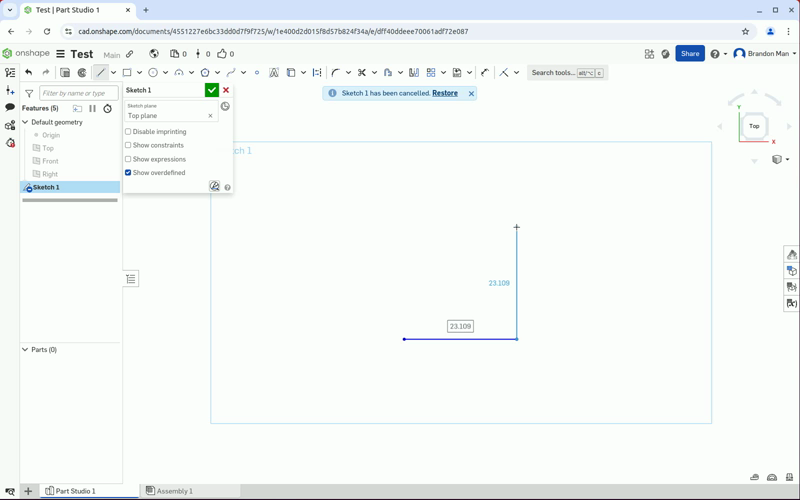
click(516, 226)
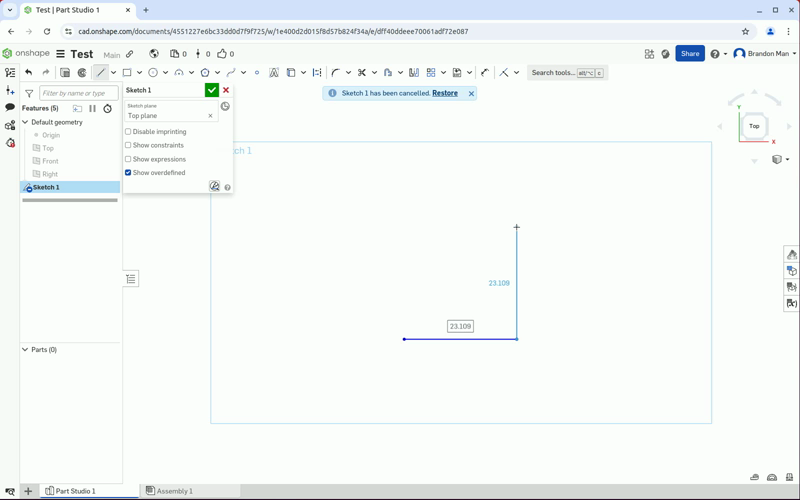
key_up(shift)
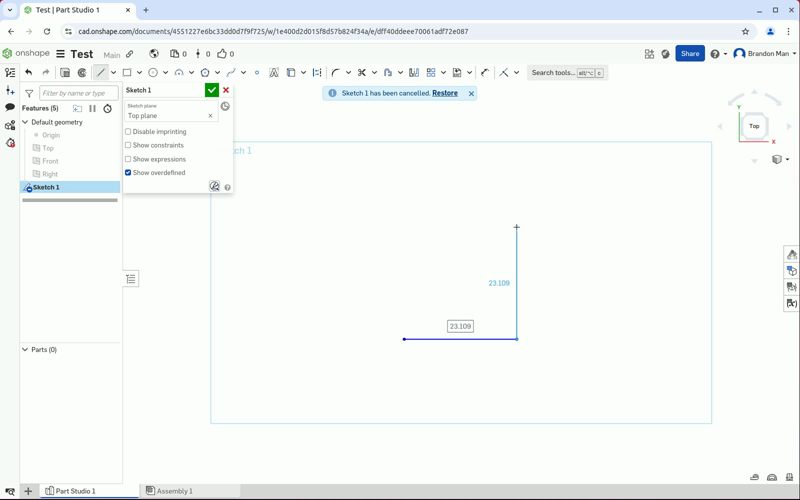
key_down(shift)
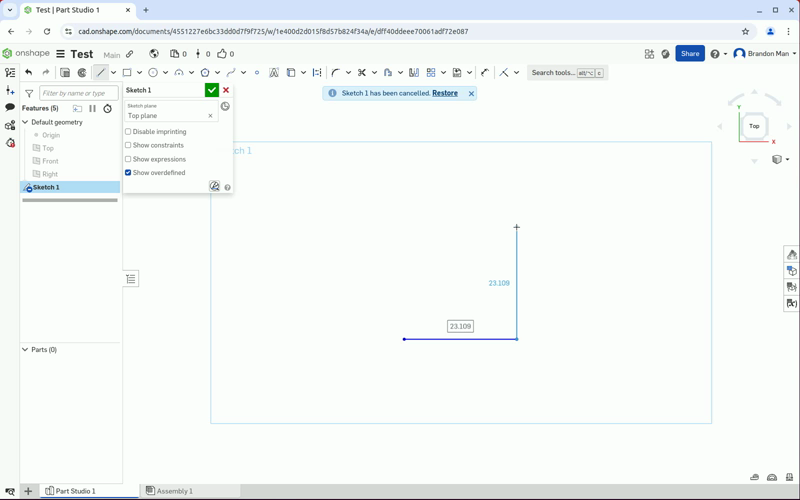
mouse_move(404, 226)
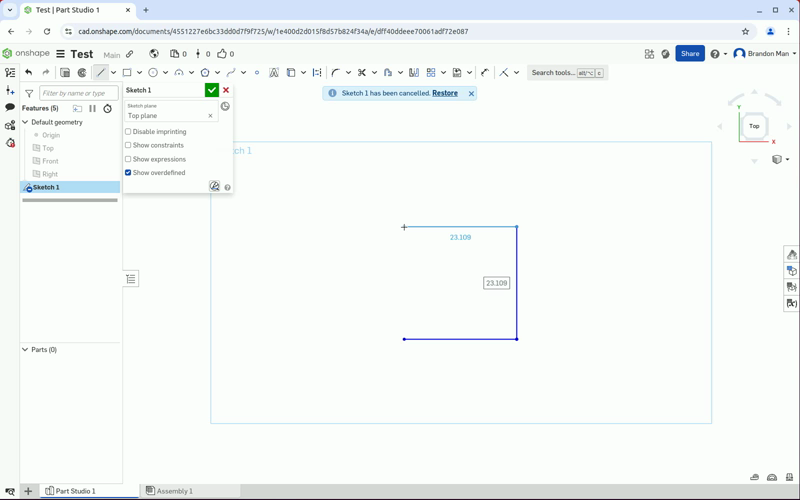
click(404, 226)
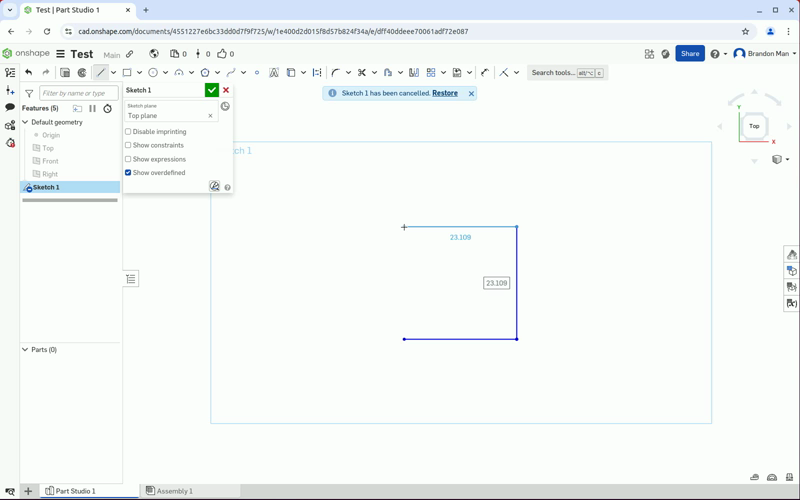
key_up(shift)
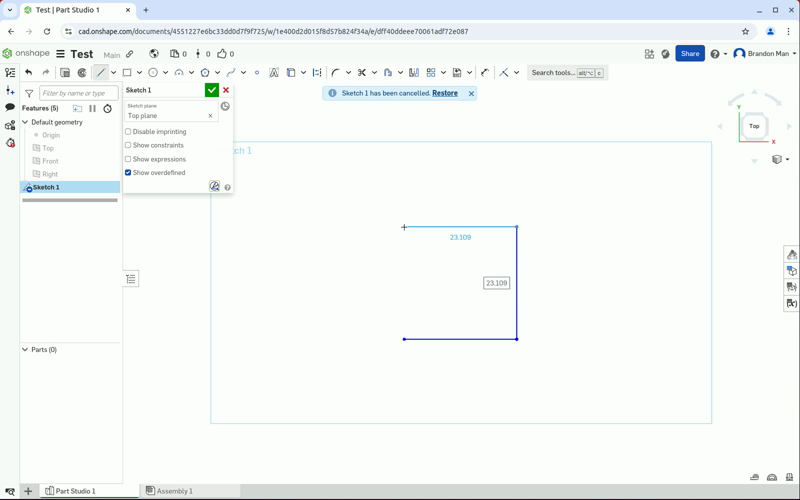
key_down(shift)
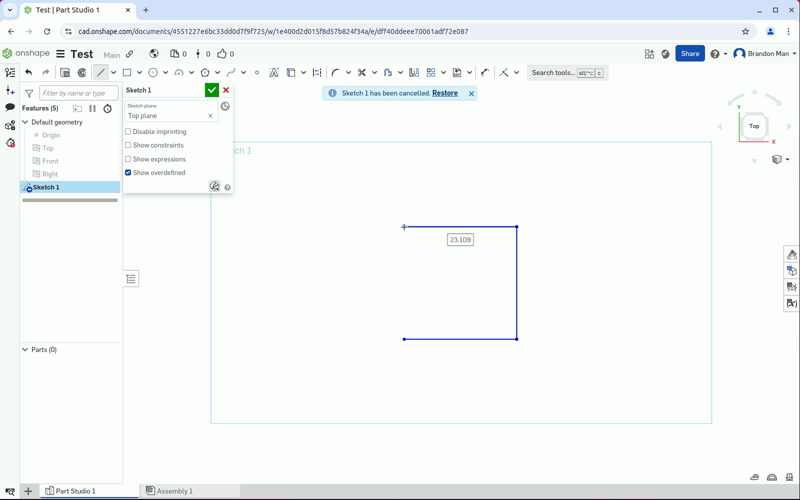
mouse_move(404, 339)
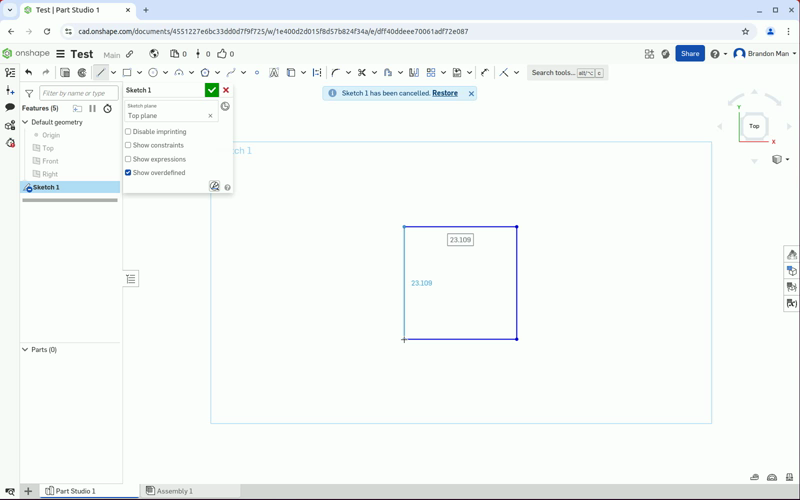
key_up(shift)
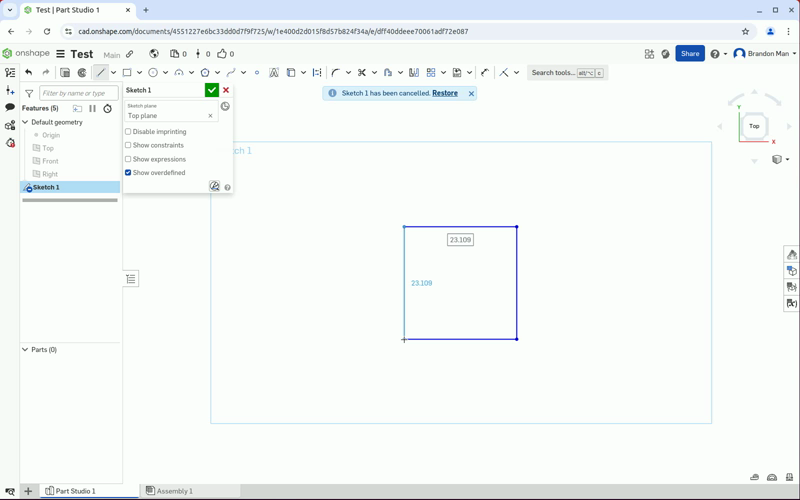
click(404, 339)
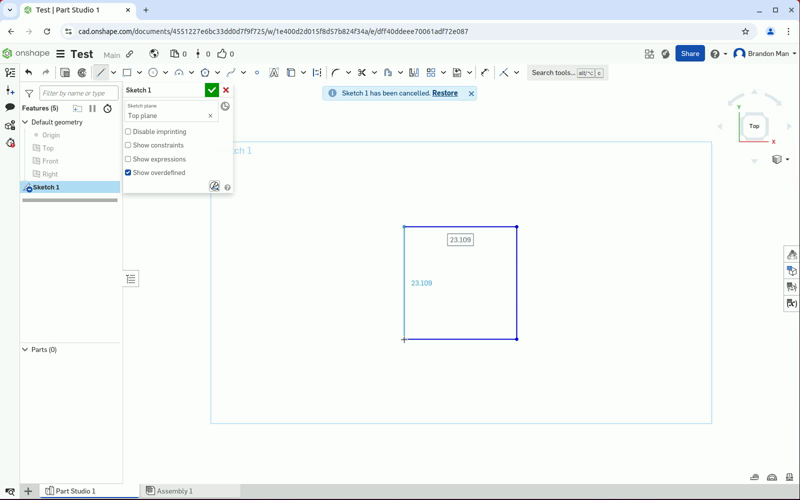
key(esc)
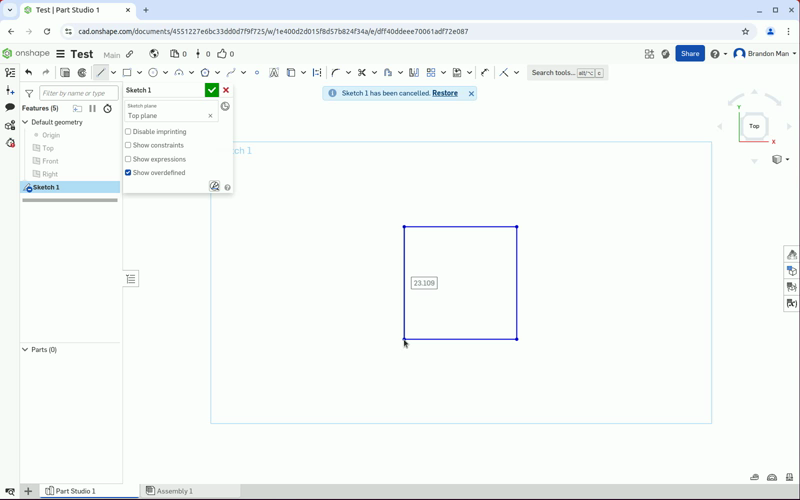
mouse_move(495, 315)
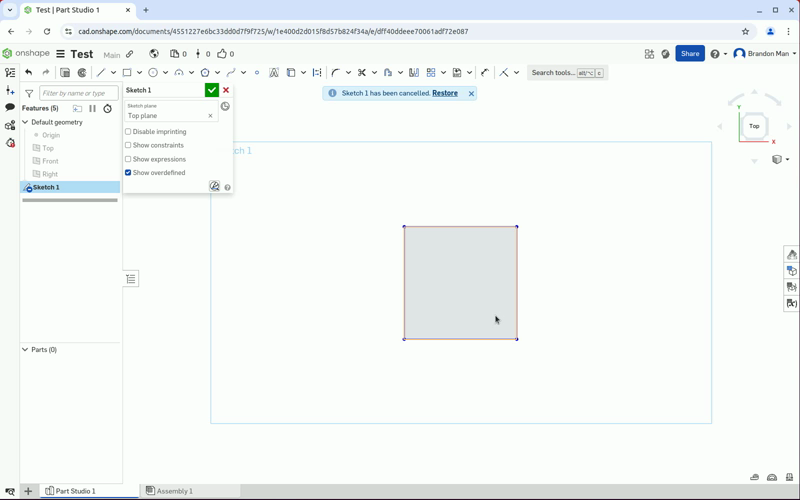
click(495, 315)
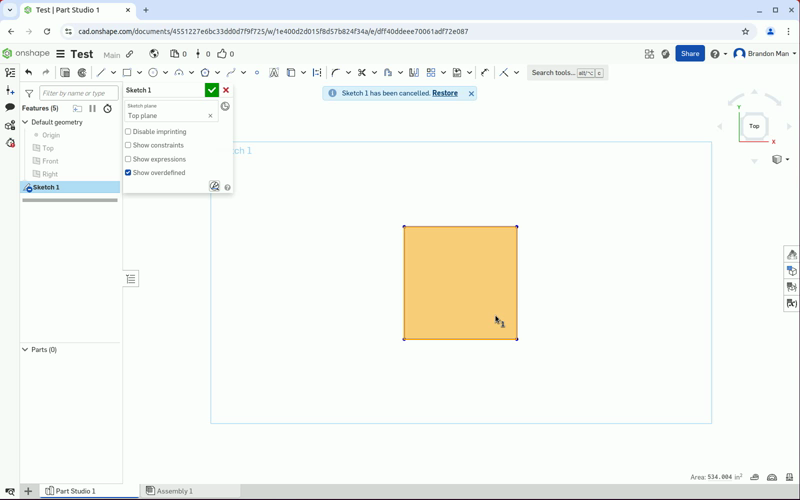
mouse_move(73, 352)
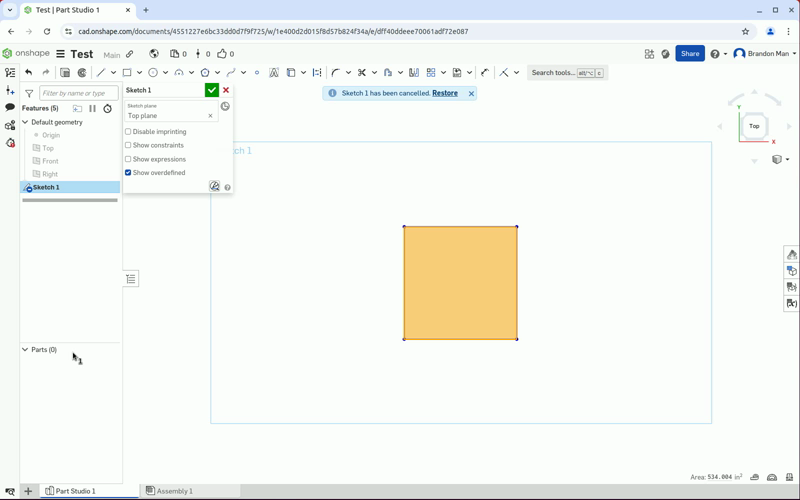
key(shift+y)
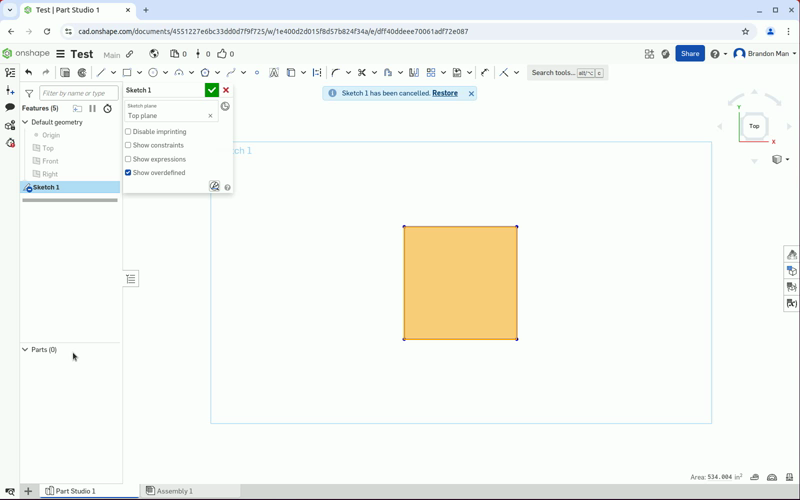
key(shift+e)
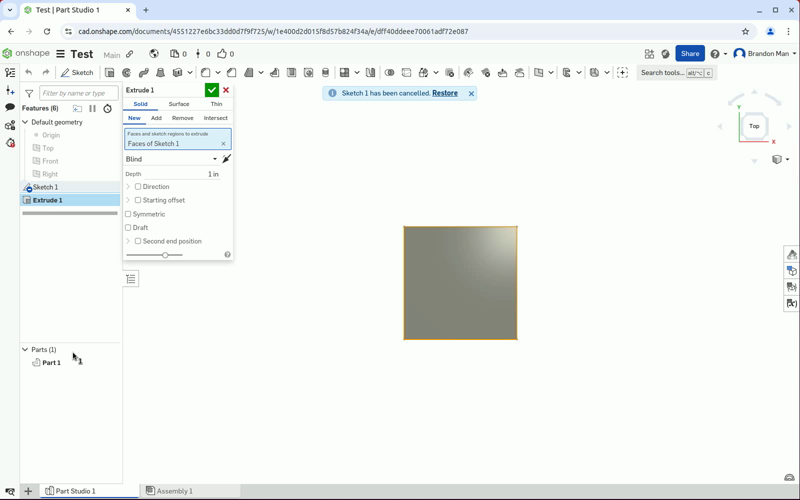
mouse_move(143, 106)
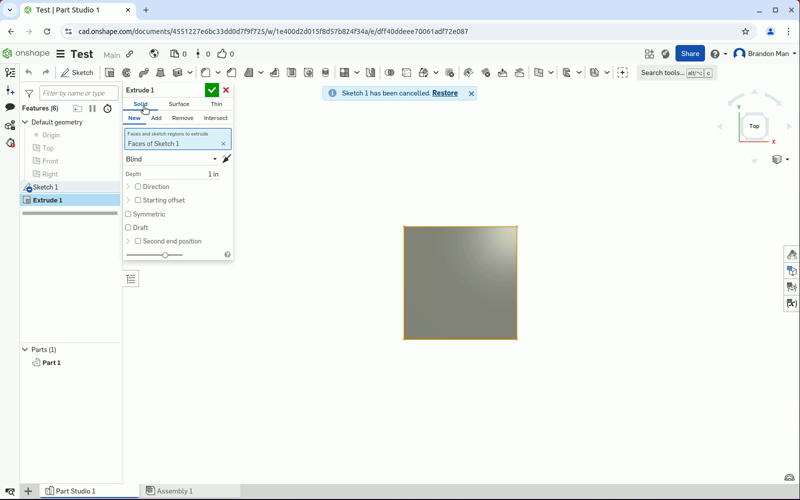
click(143, 106)
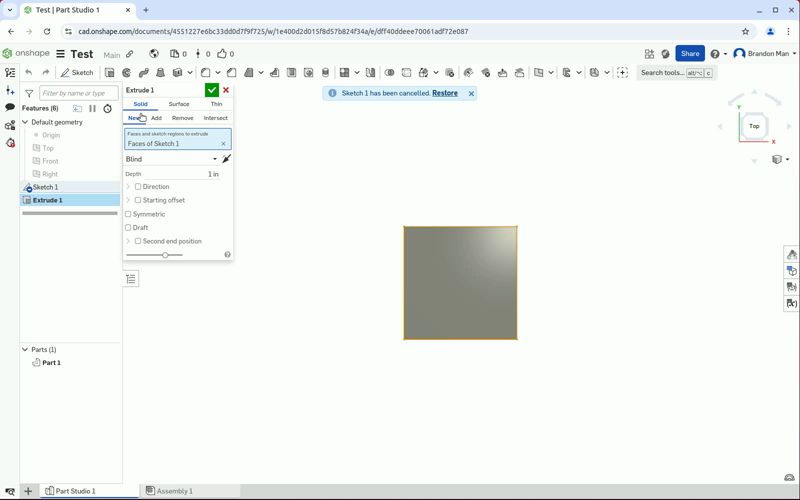
mouse_move(137, 120)
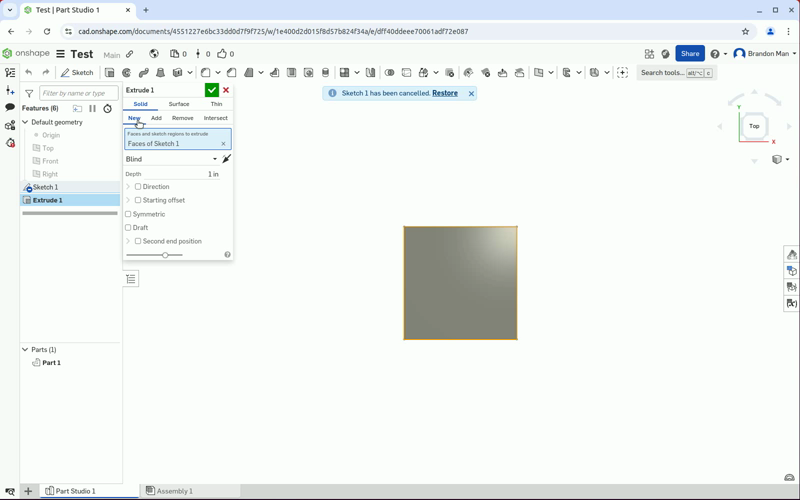
click(137, 120)
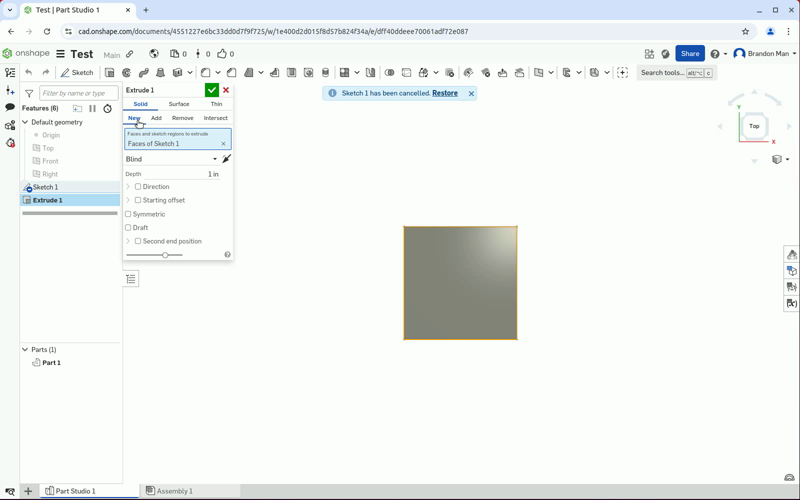
key(tab, 4)
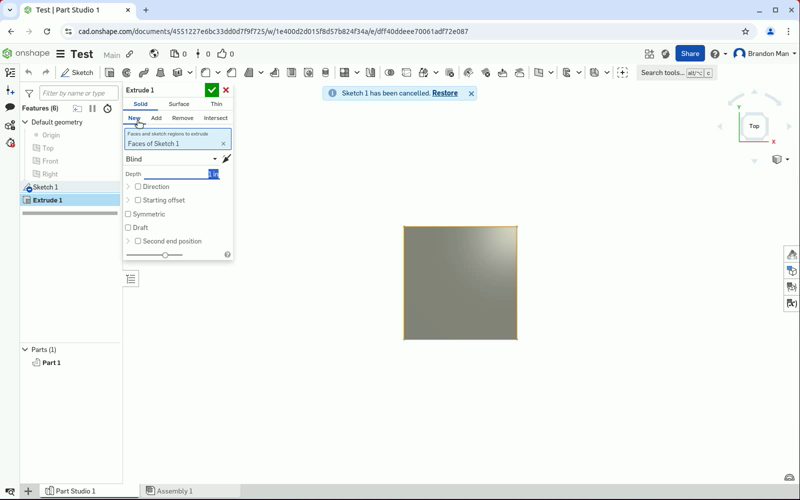
text(23.108)
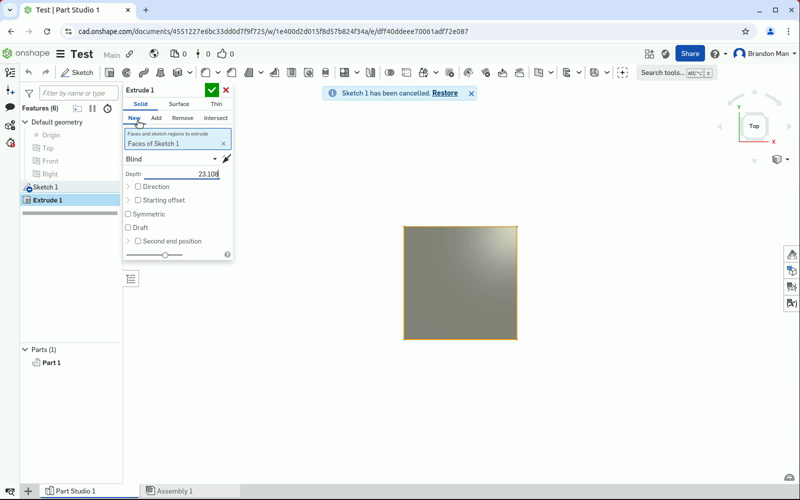
key(enter)
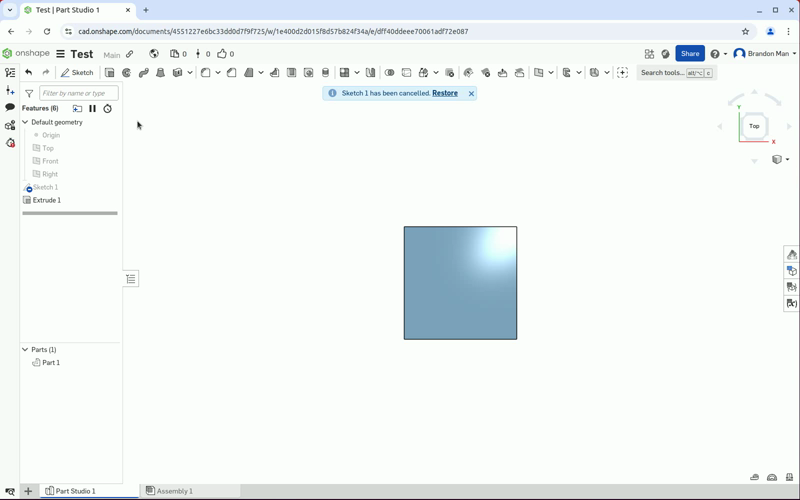
key(shift+h)
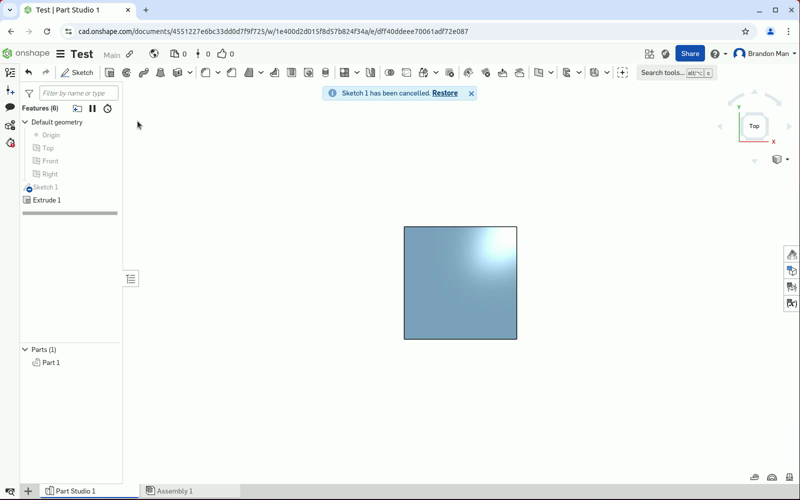
key(shift+h)
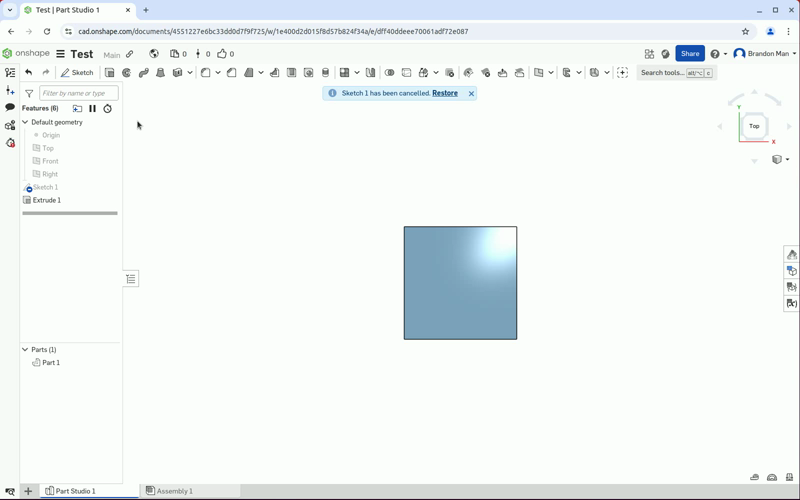
mouse_move(73, 189)
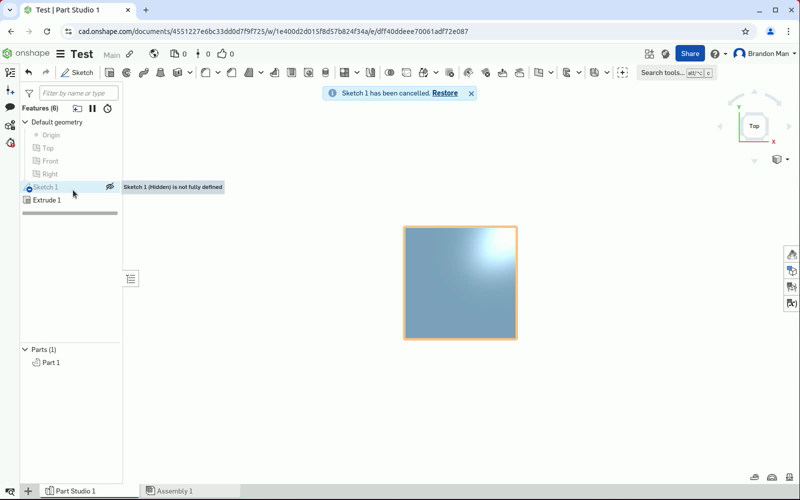
click(73, 189)
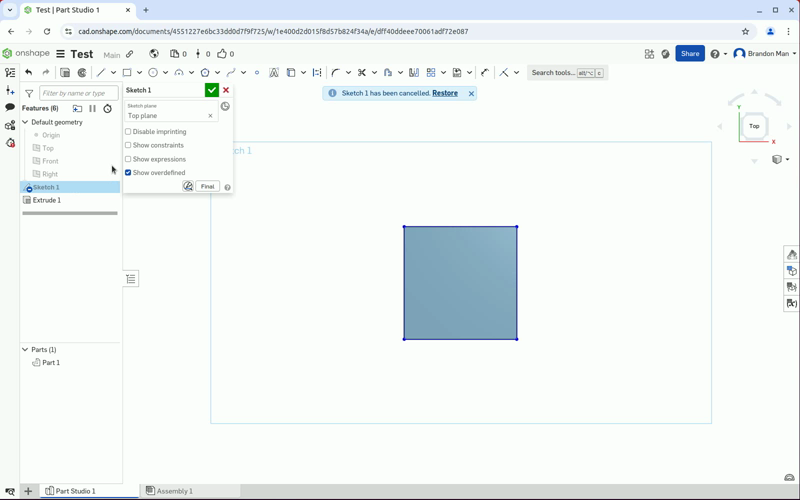
mouse_move(229, 92)
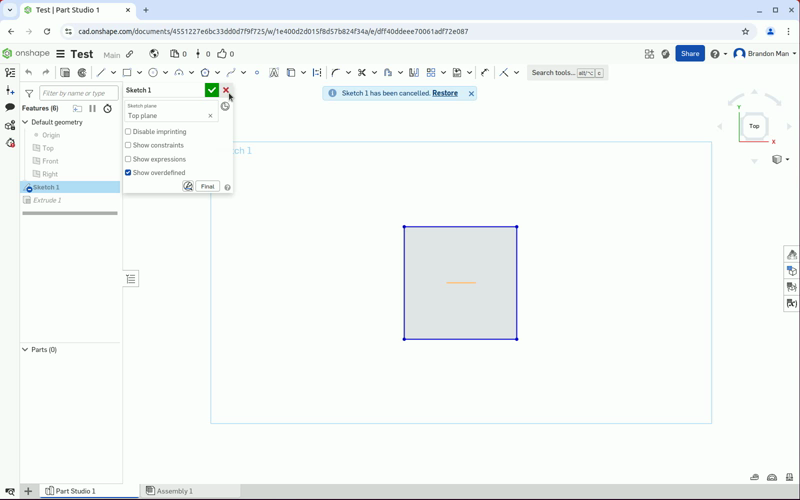
click(229, 92)
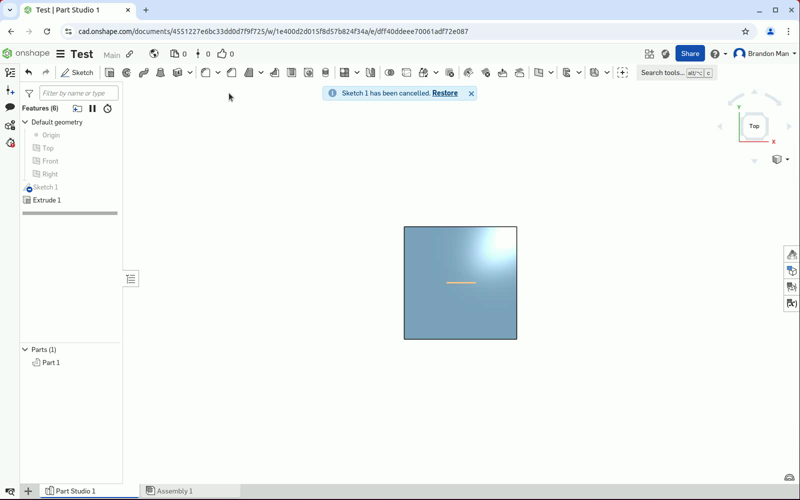
mouse_move(73, 352)
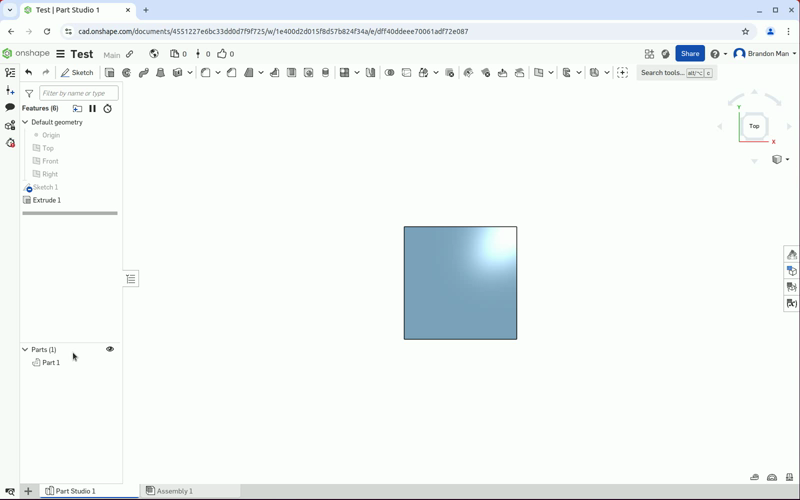
key(y)
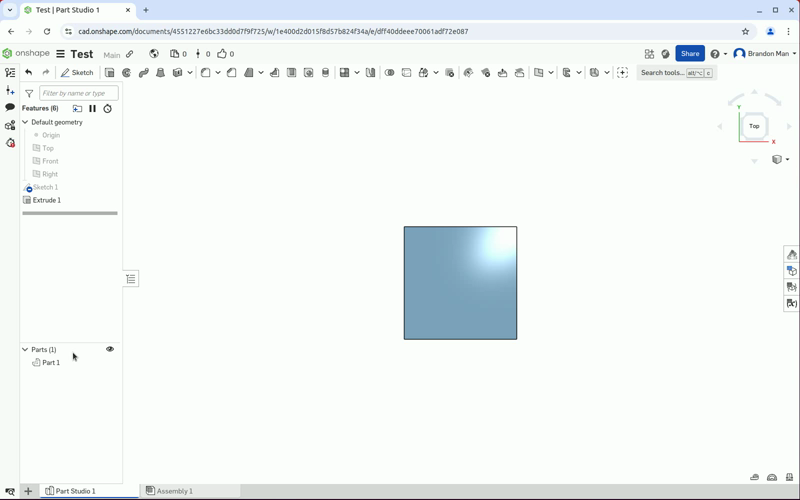
key(shift+p)
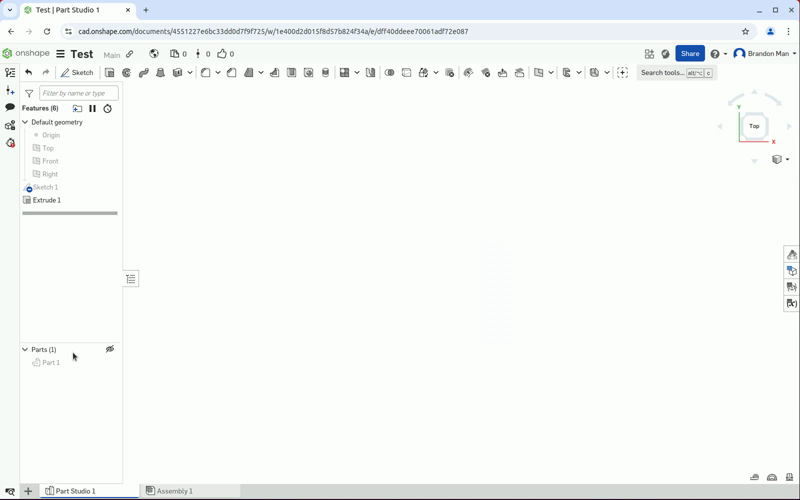
key(space)
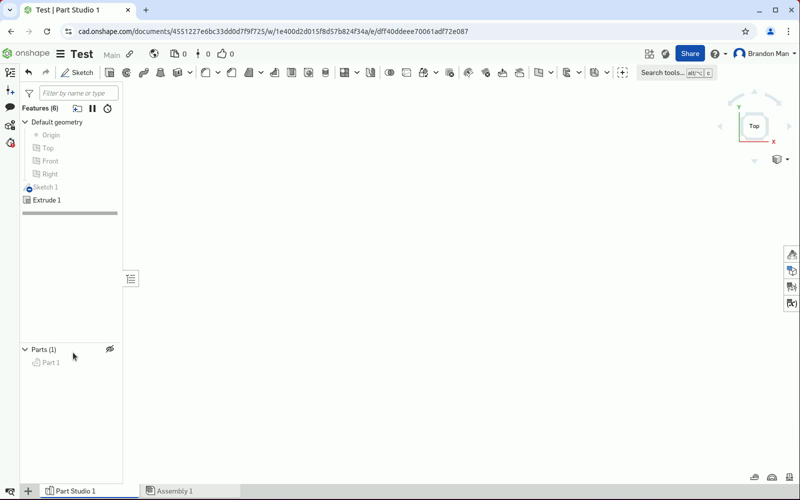
key_down(shift)
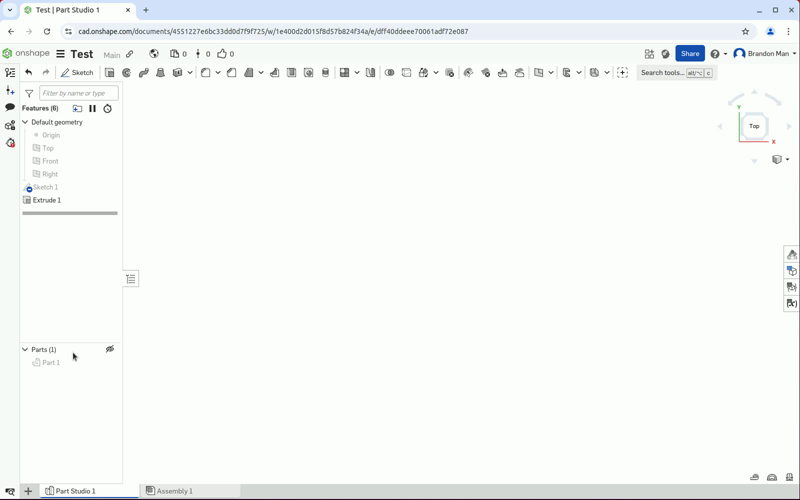
key(up)
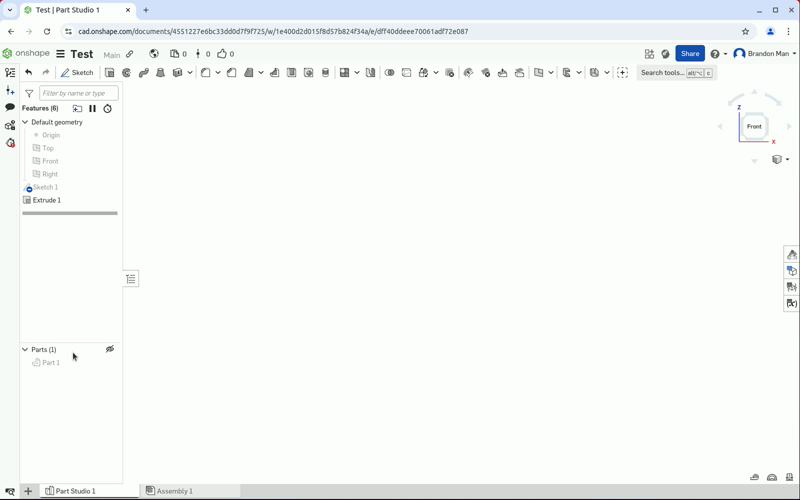
key_up(shift)
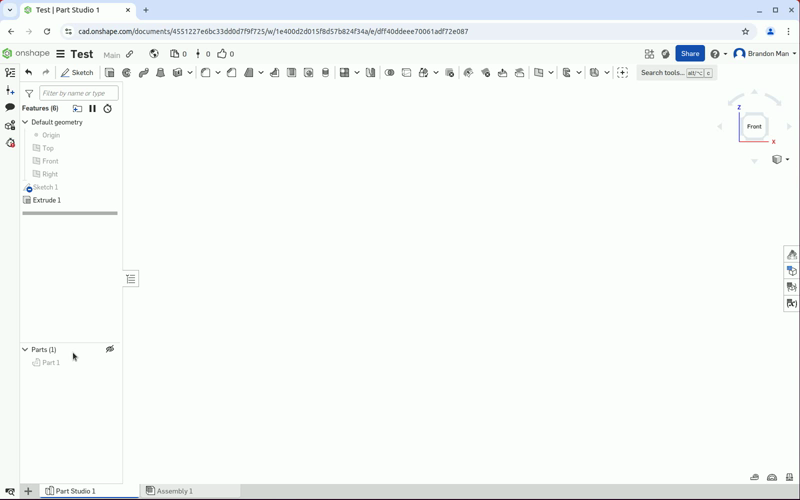
mouse_move(73, 352)
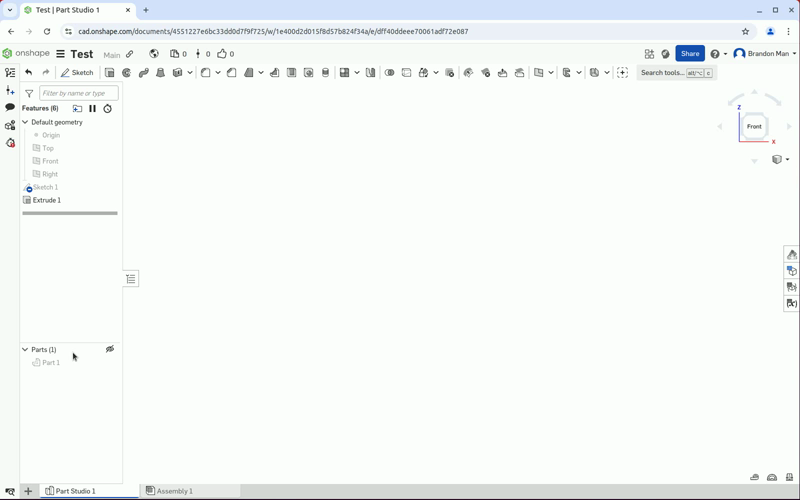
key(shift+y)
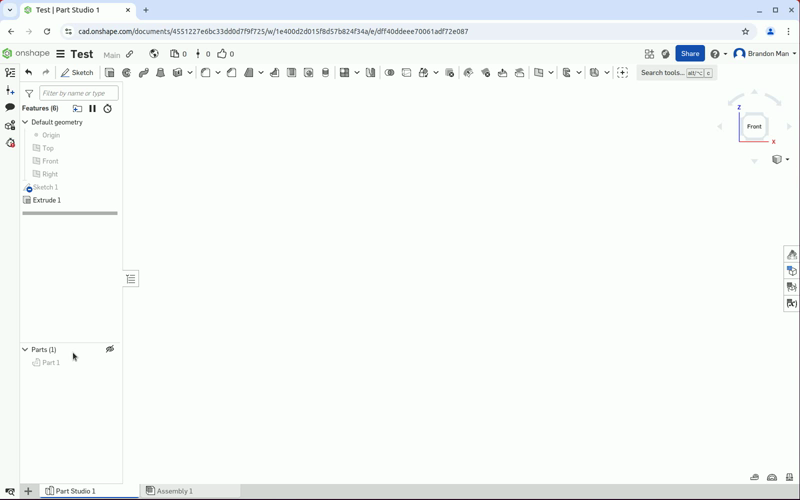
key(shift+s)
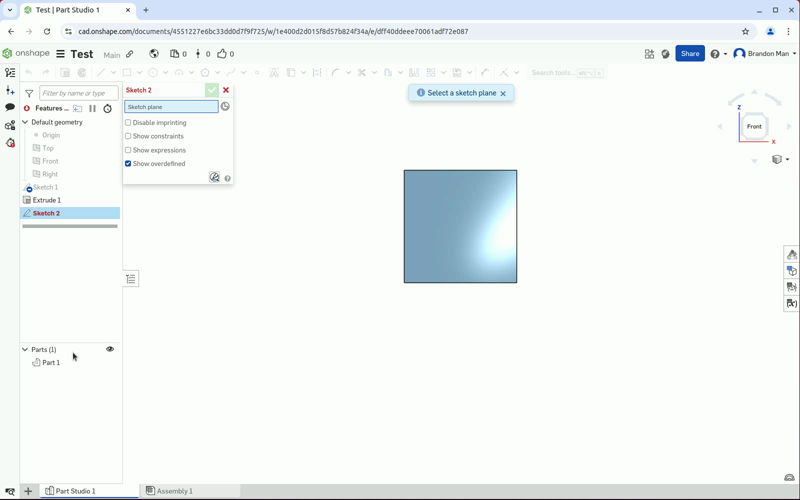
mouse_move(73, 163)
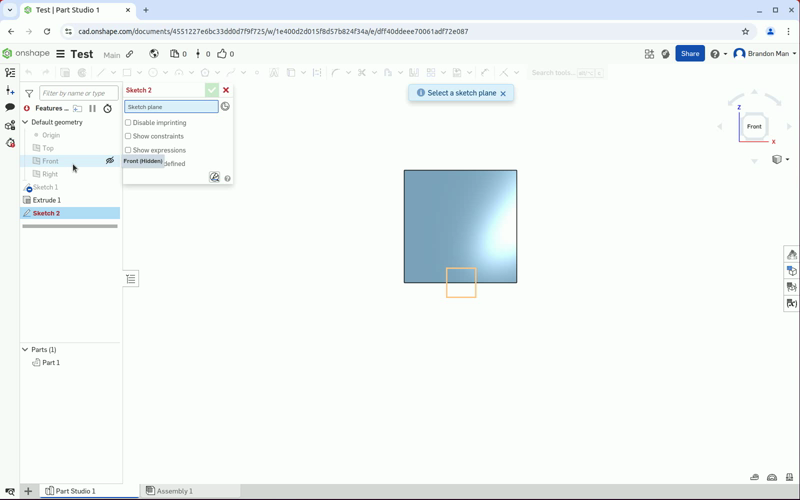
click(73, 163)
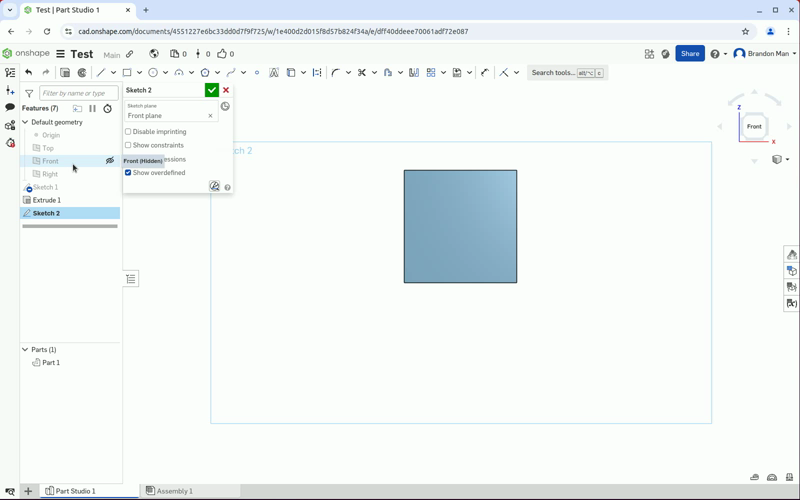
mouse_move(73, 352)
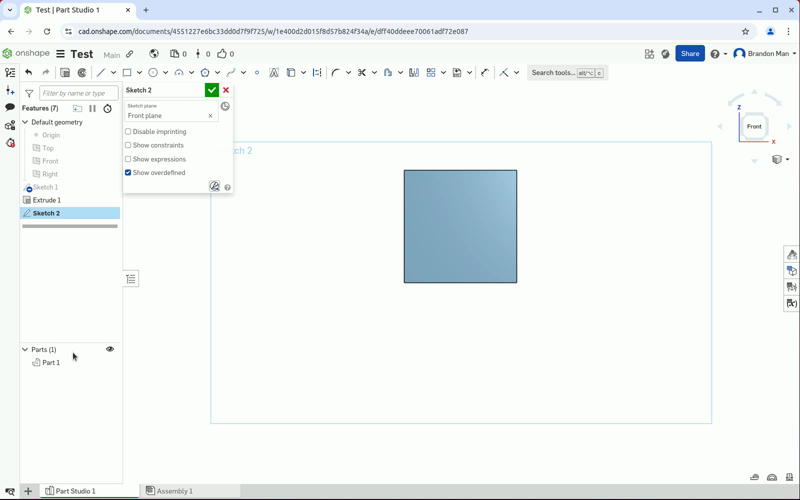
key(y)
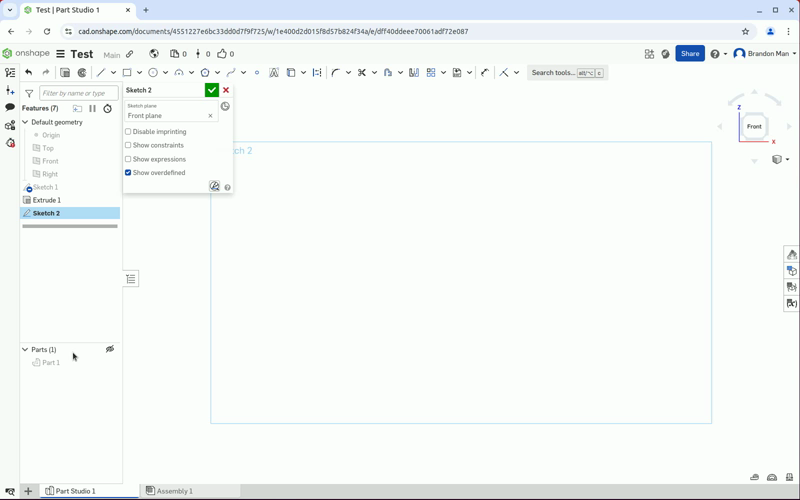
key(c)
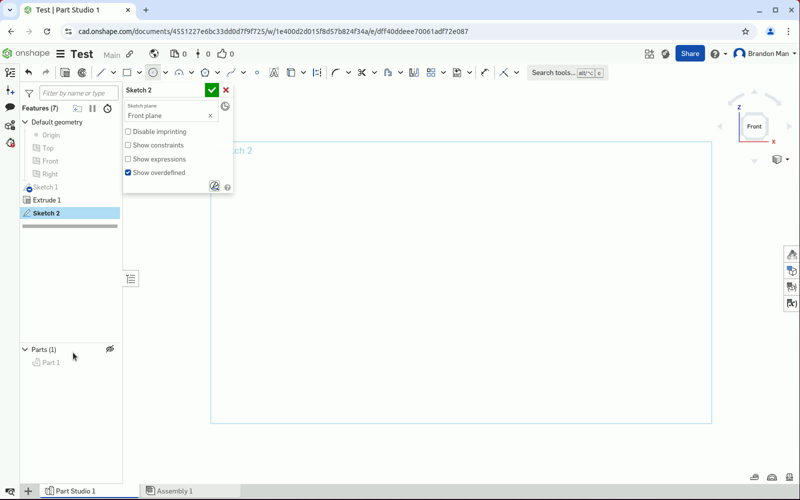
key_down(shift)
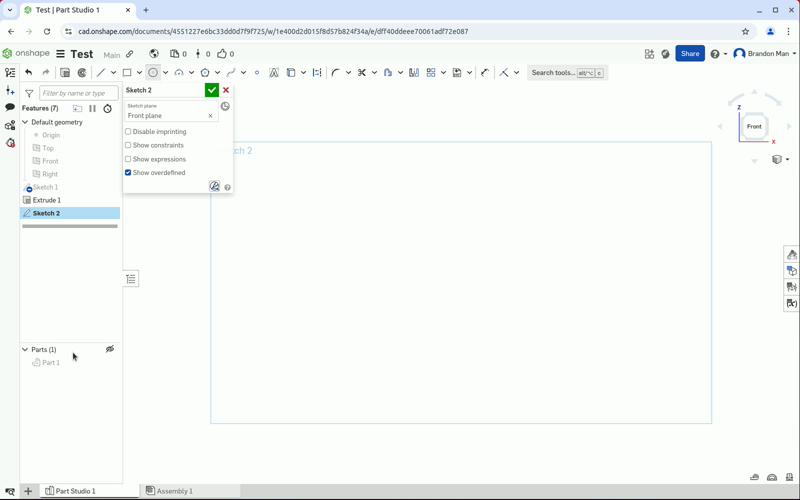
mouse_move(460, 226)
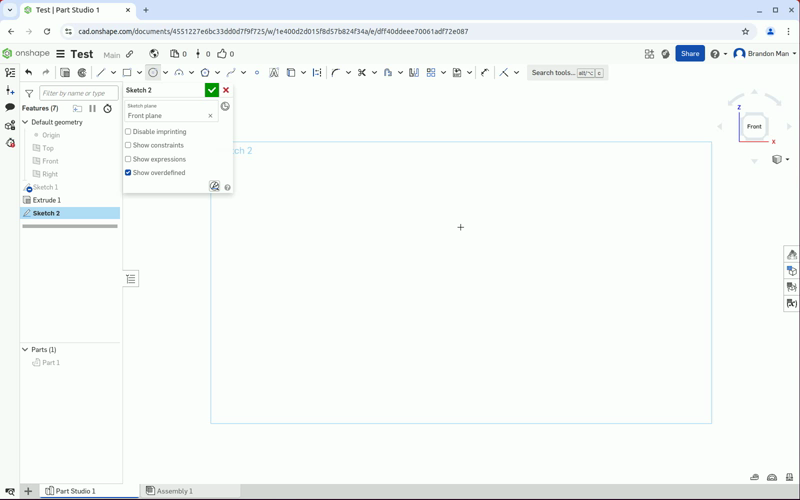
click(460, 226)
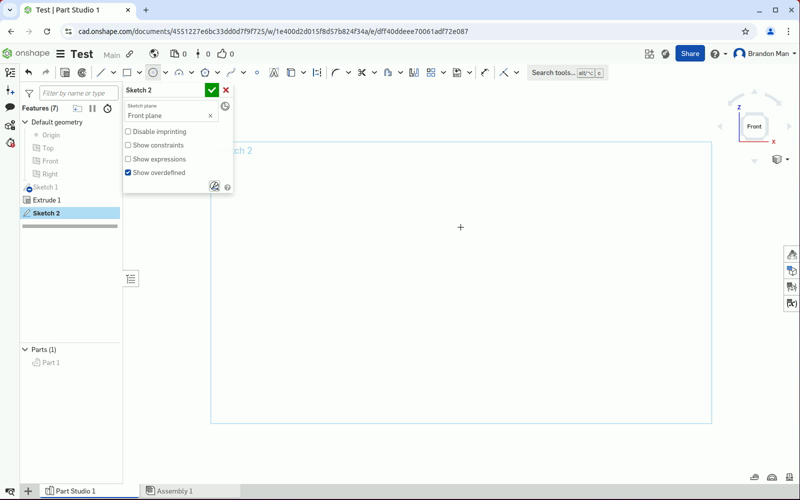
key_up(shift)
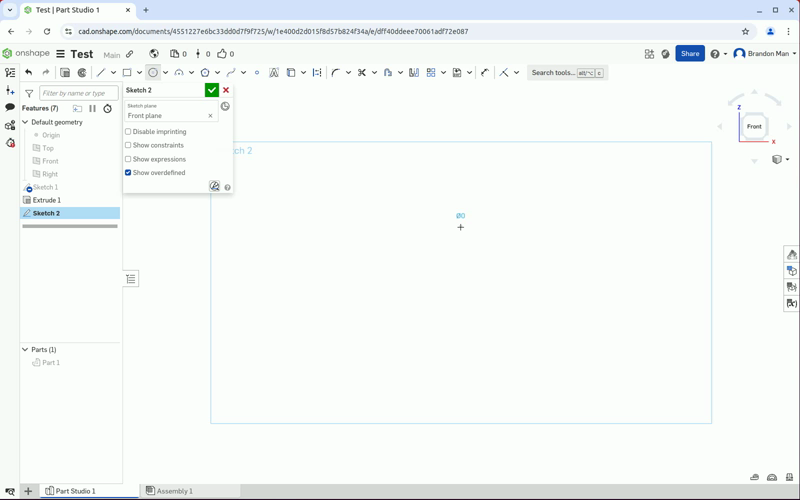
mouse_move(495, 226)
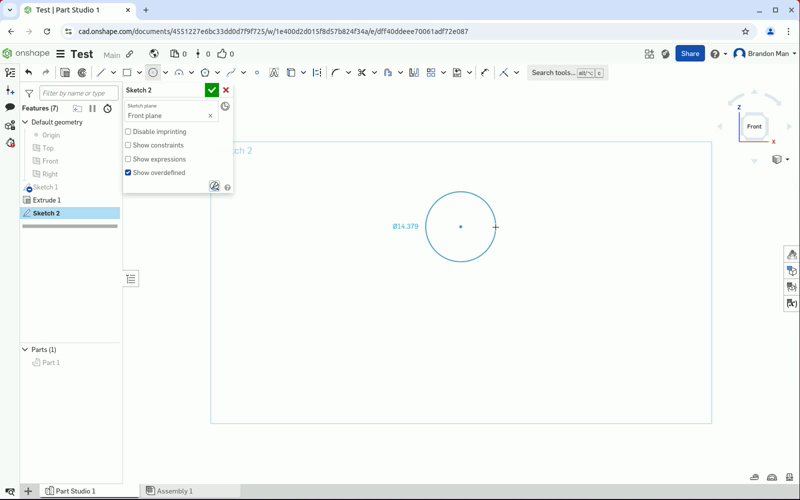
click(495, 226)
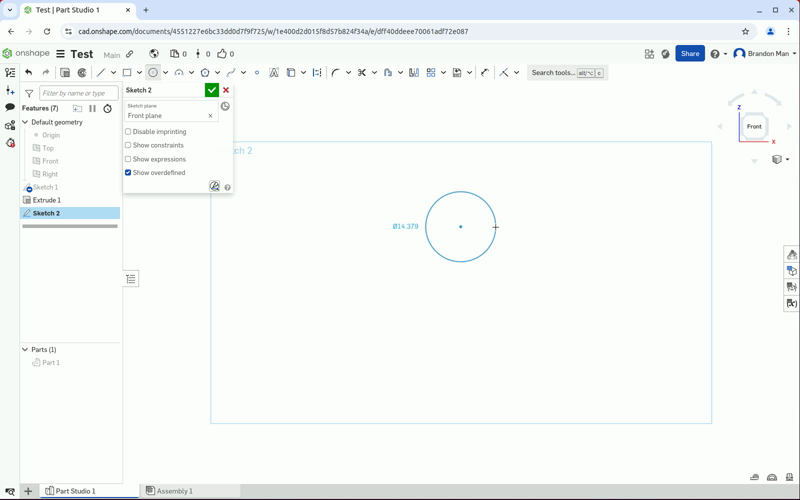
key(esc)
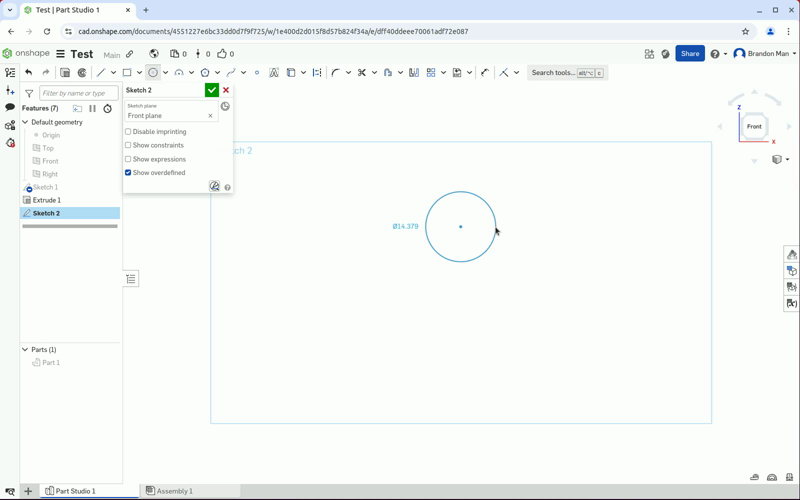
mouse_move(483, 233)
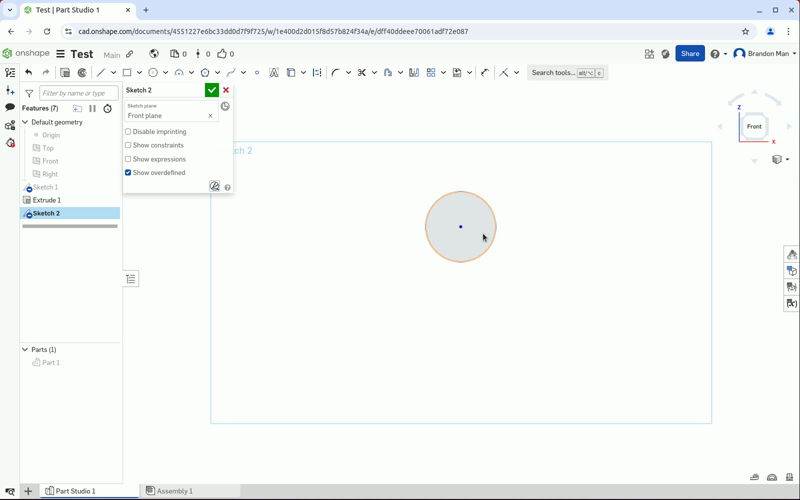
click(483, 233)
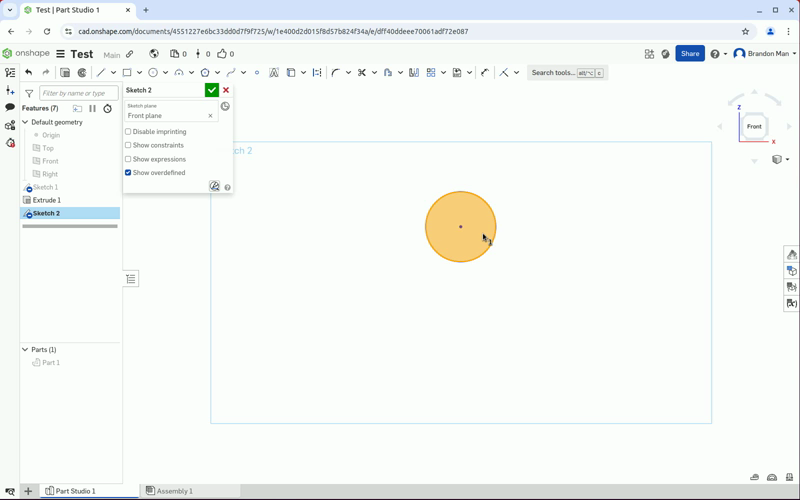
mouse_move(73, 352)
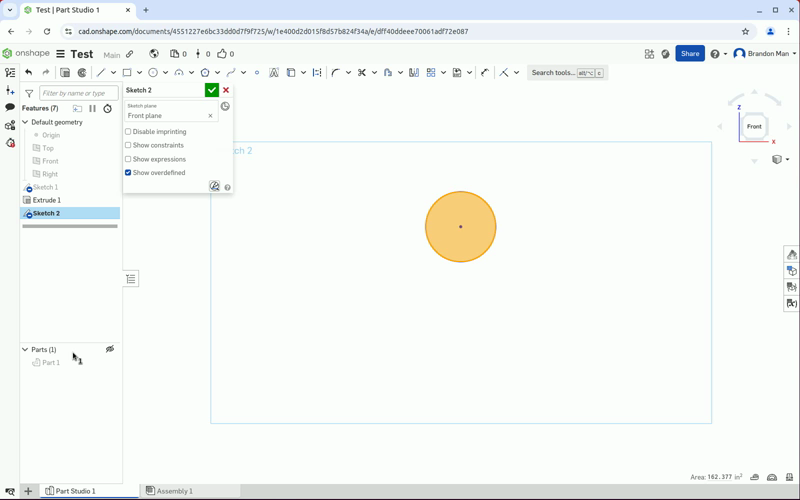
key(shift+y)
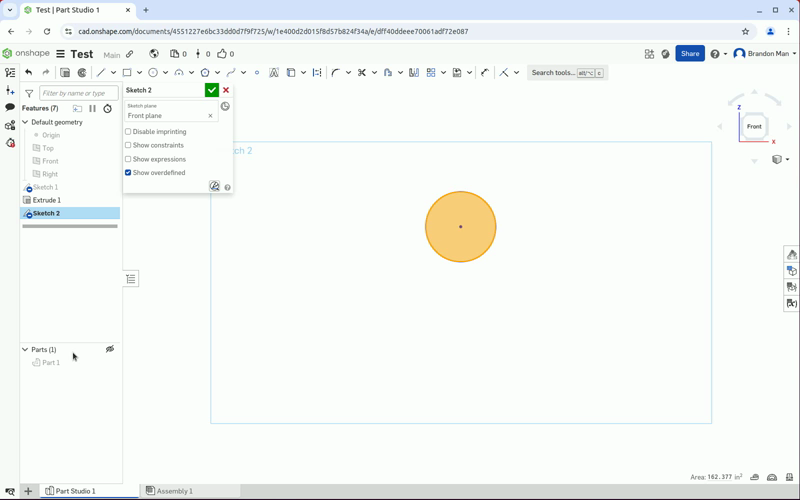
key(shift+e)
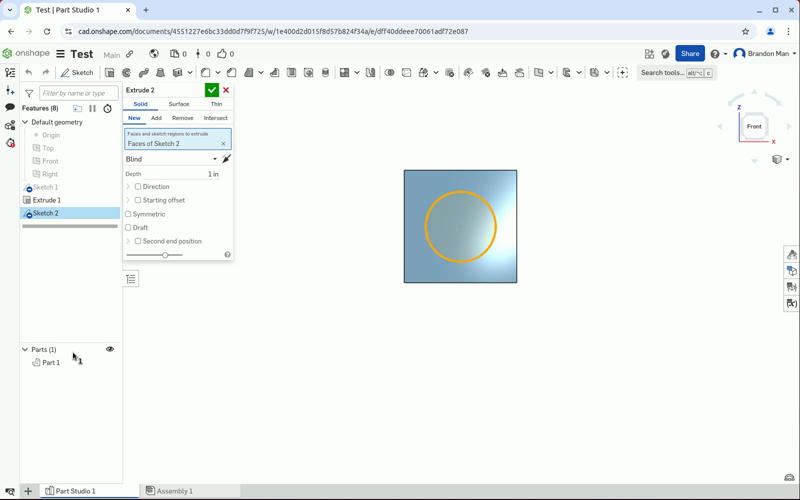
mouse_move(143, 106)
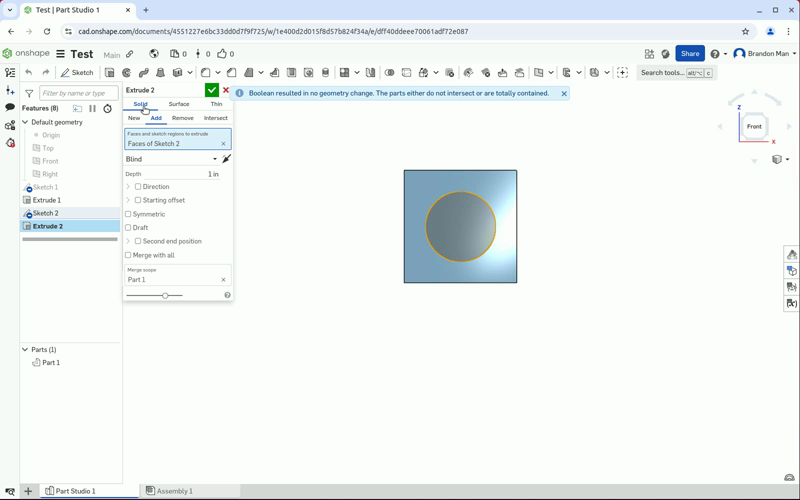
click(143, 106)
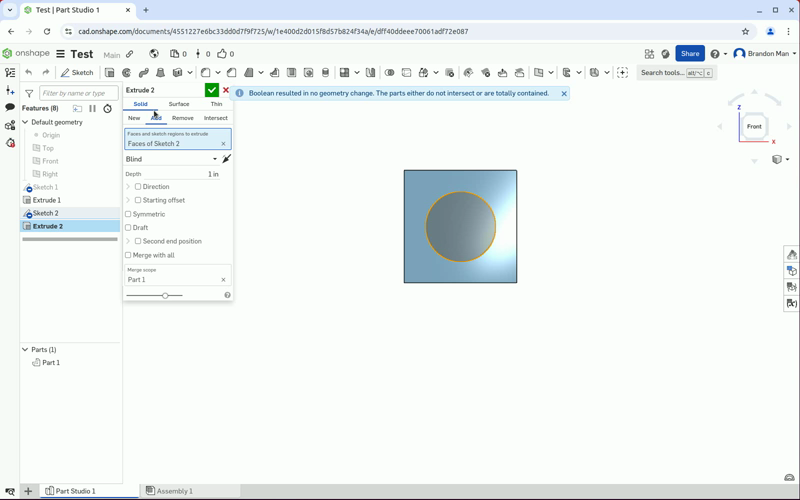
mouse_move(186, 120)
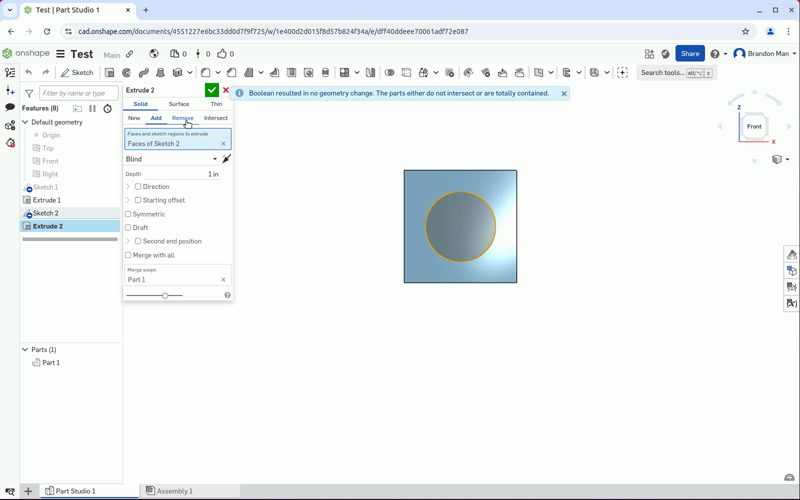
click(186, 120)
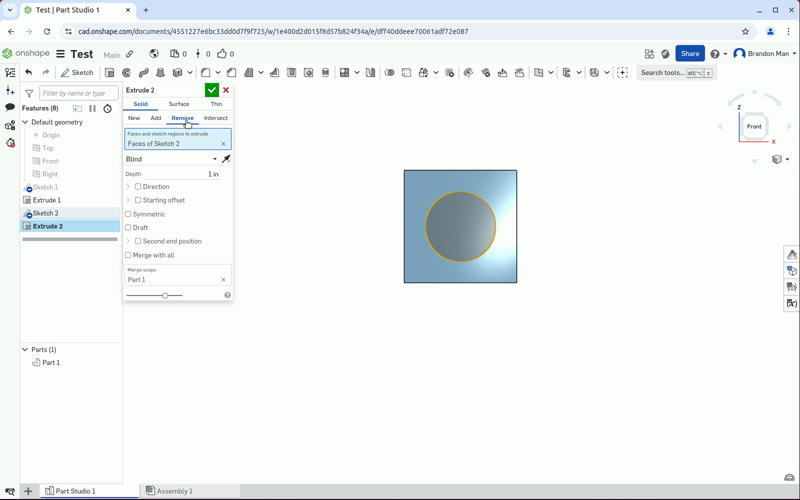
key(tab, 4)
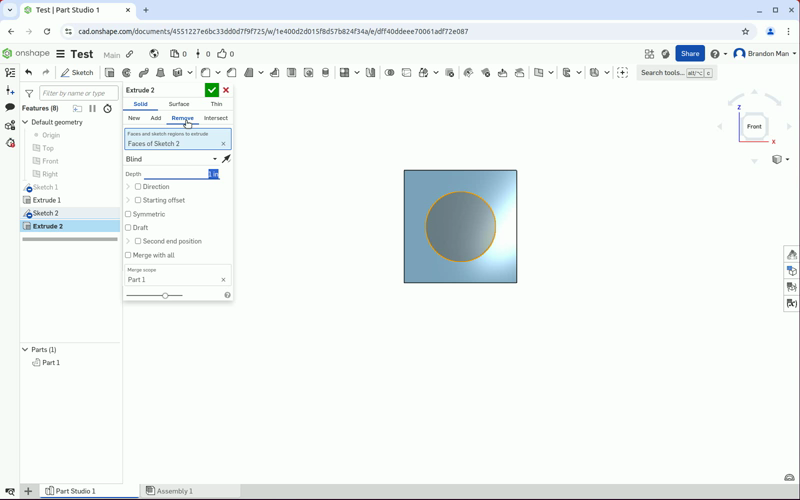
text(11.554)
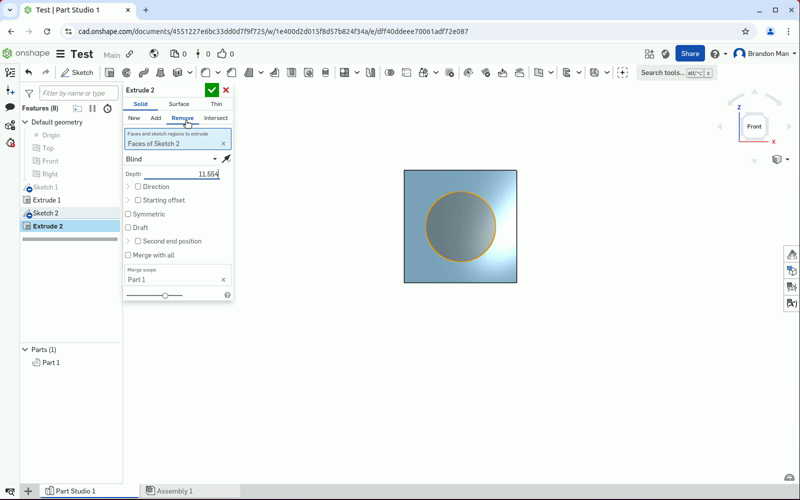
key(tab, 6)
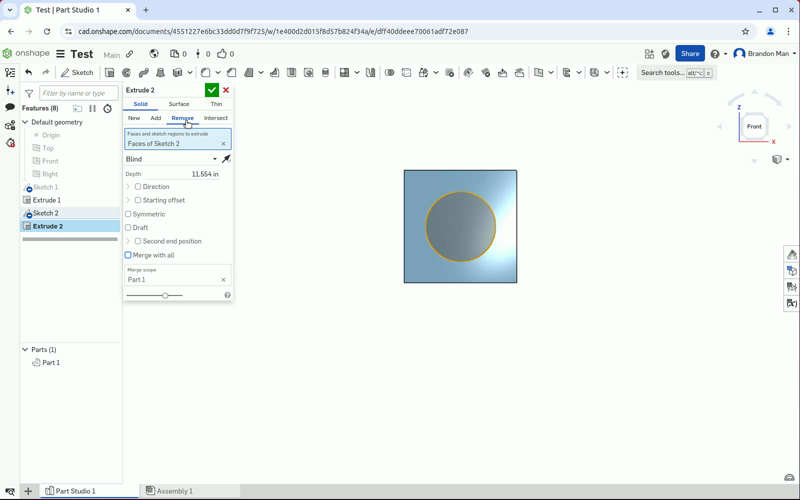
key(space)
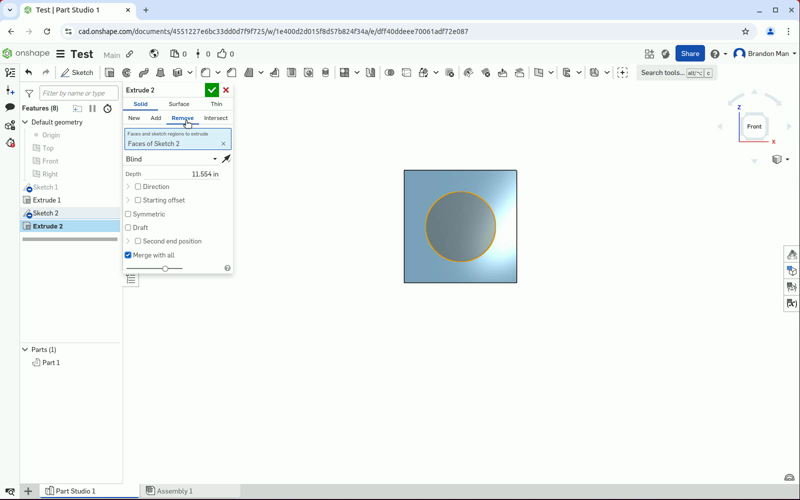
key(enter)
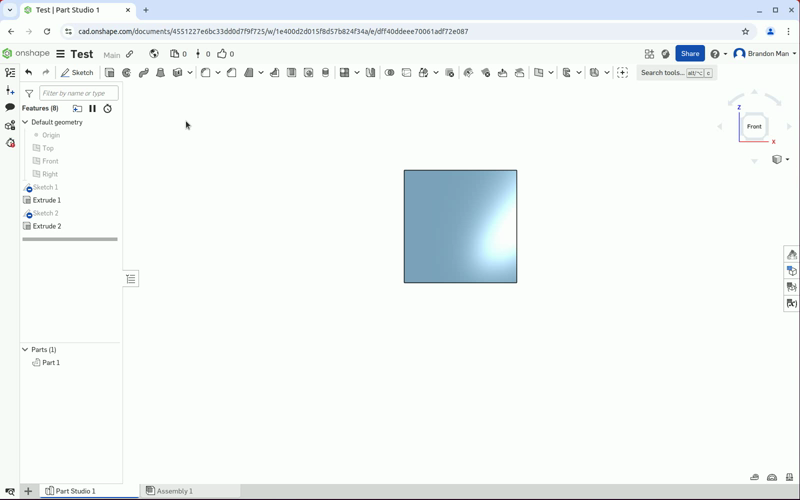
key(shift+h)
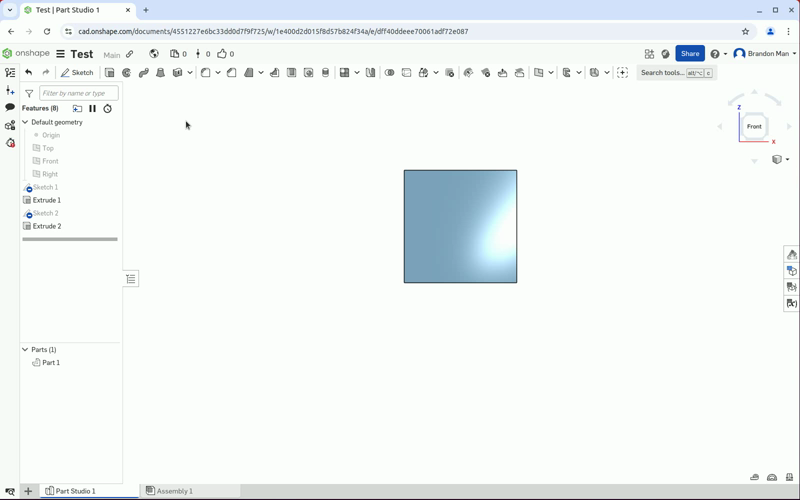
key(shift+h)
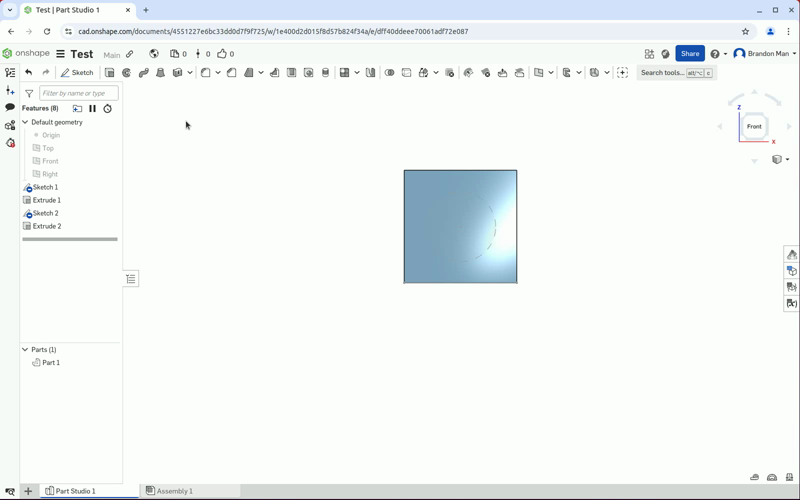
key(shift+7)
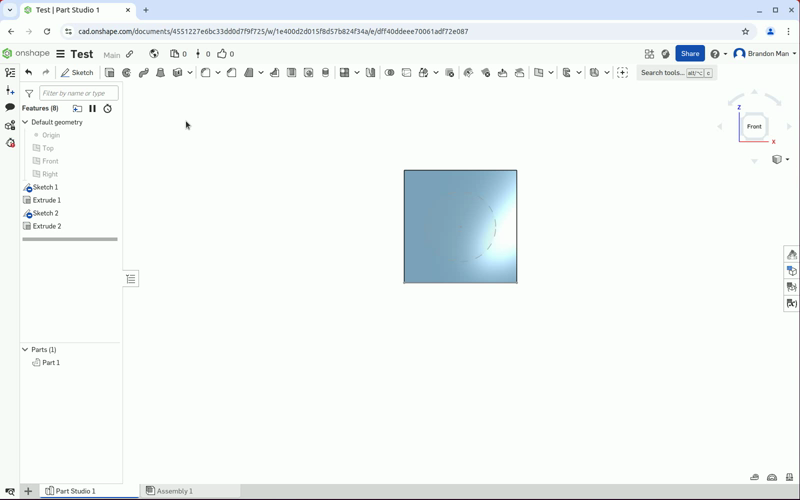
key(left, 2)
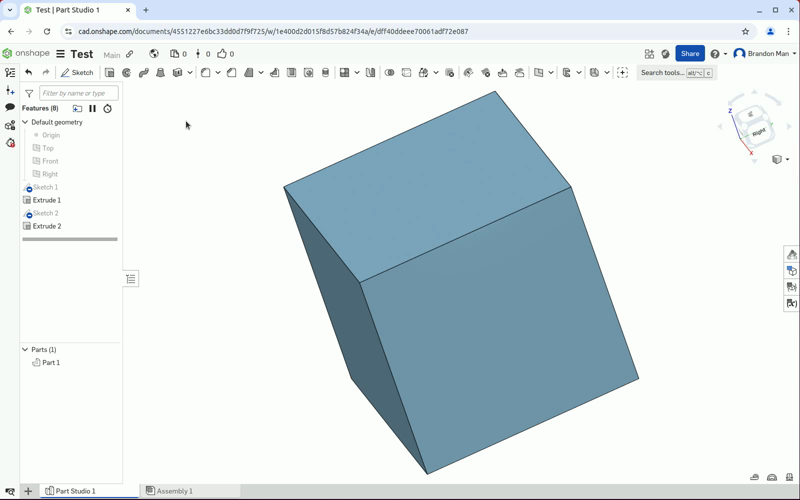
key(down, 2)
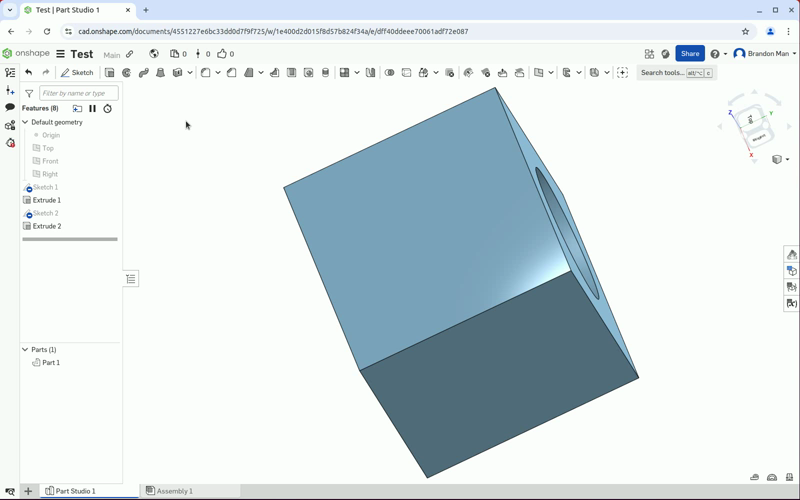
key(up, 2)
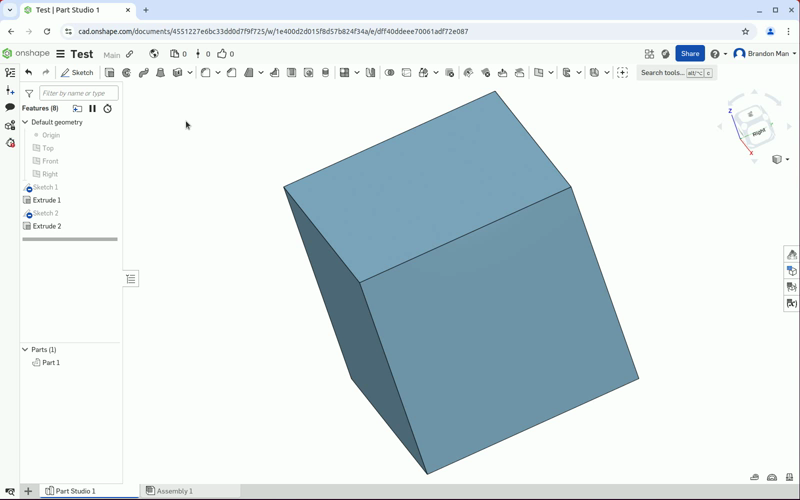
key(right, 2)
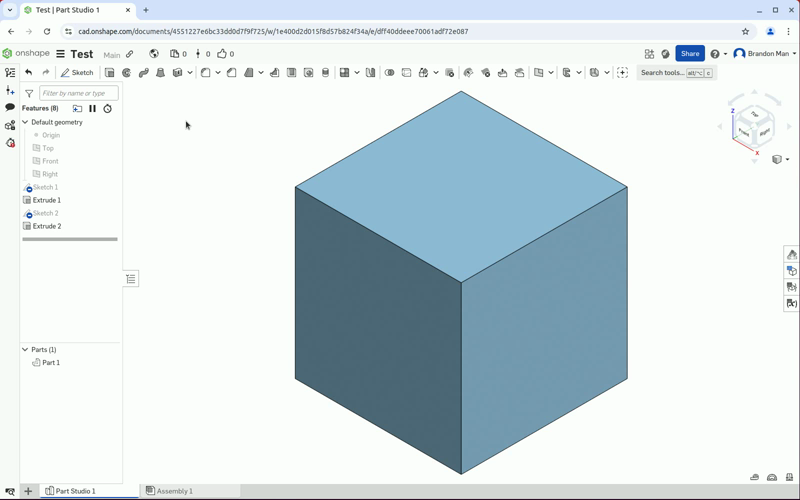
mouse_move(73, 189)
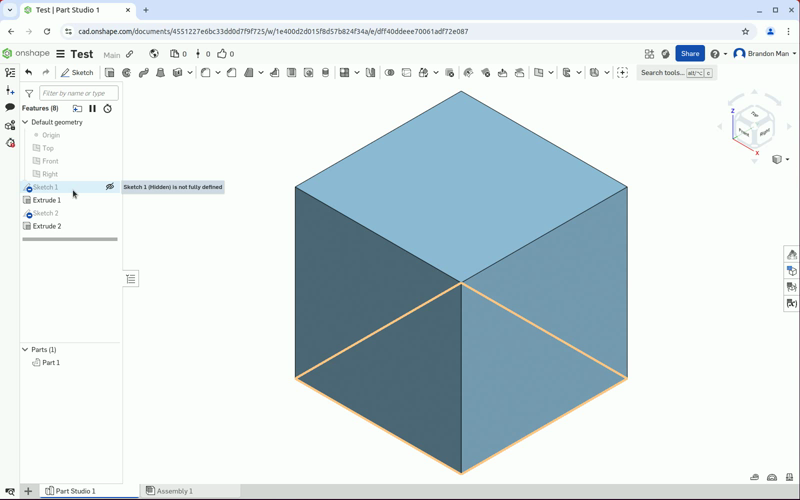
click(73, 189)